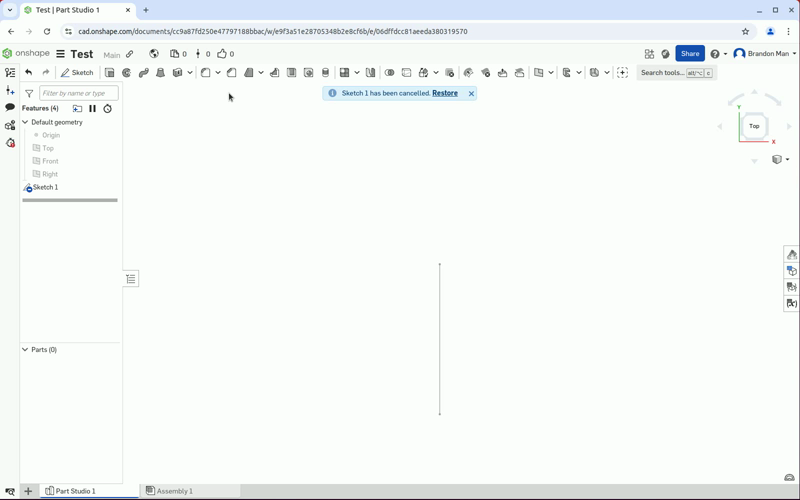
key(shift+h)
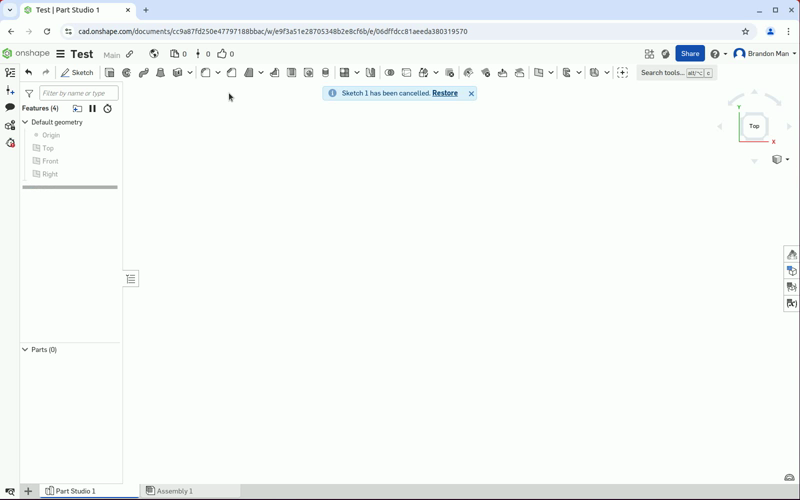
key(shift+s)
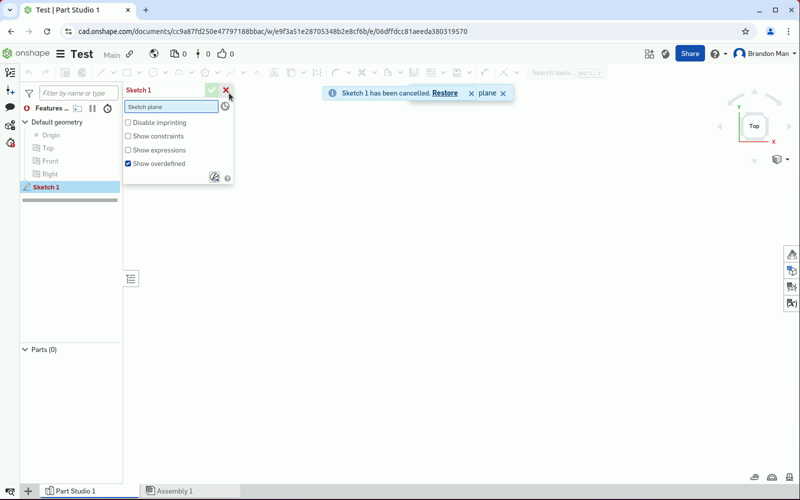
mouse_move(73, 150)
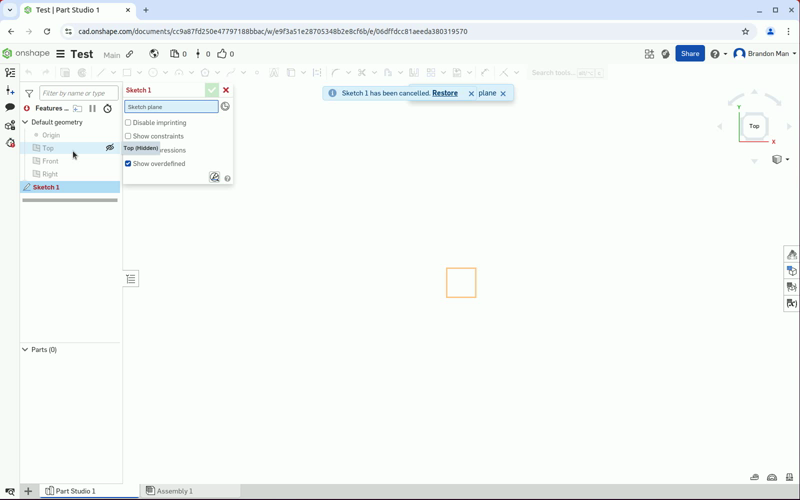
click(73, 150)
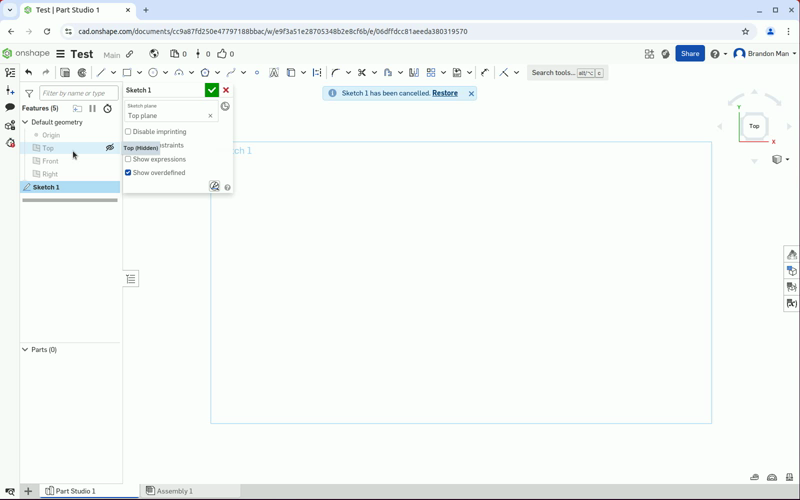
mouse_move(73, 352)
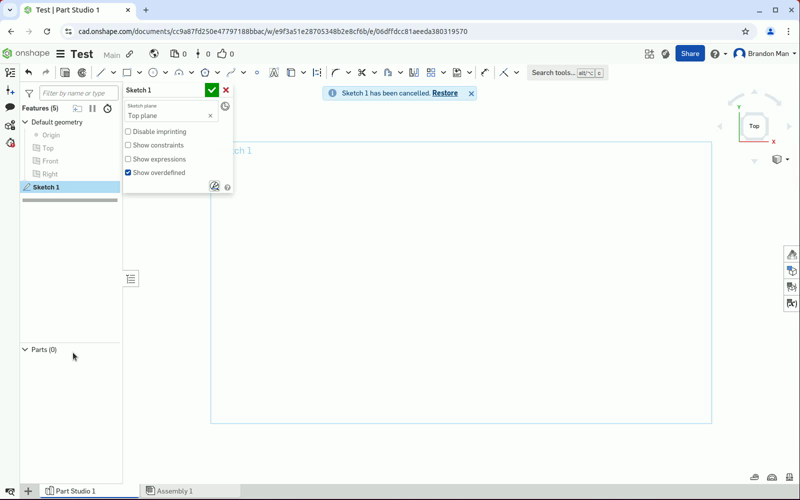
key(y)
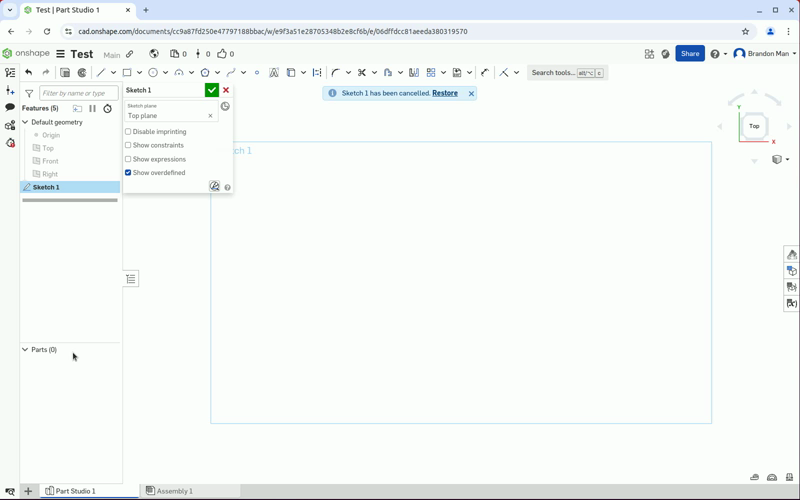
key(l)
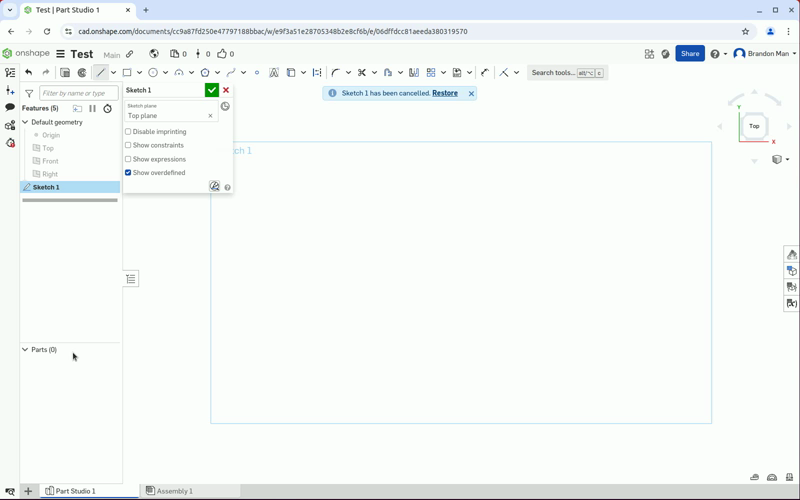
key_down(shift)
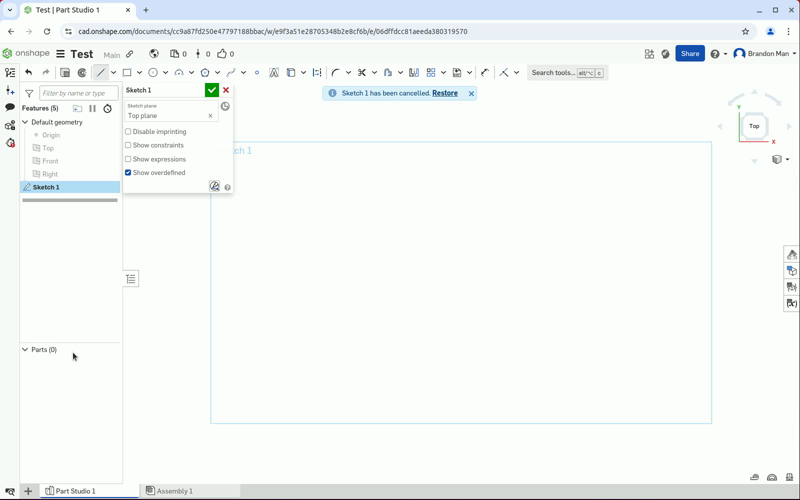
mouse_move(406, 339)
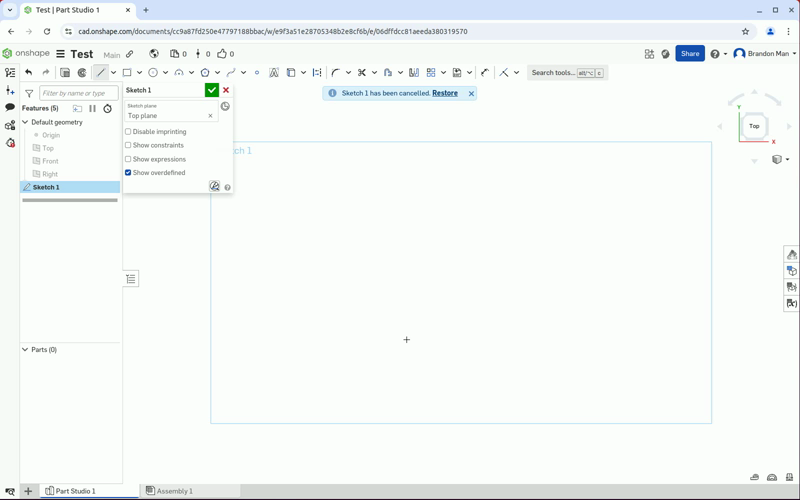
click(406, 339)
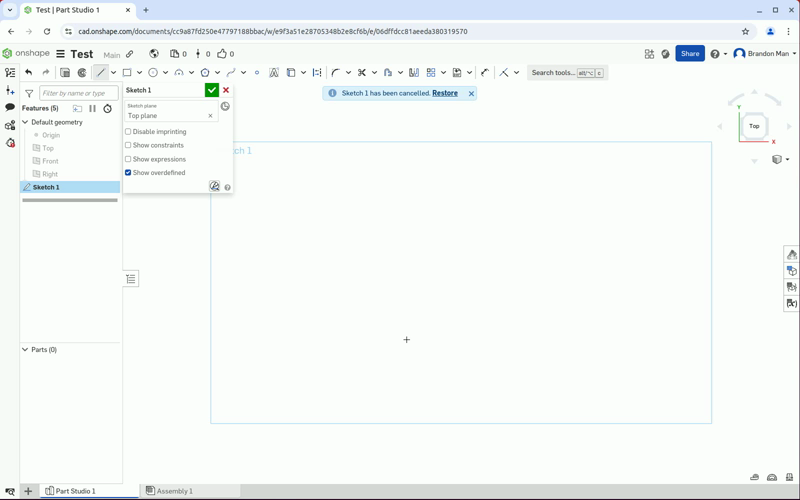
key_up(shift)
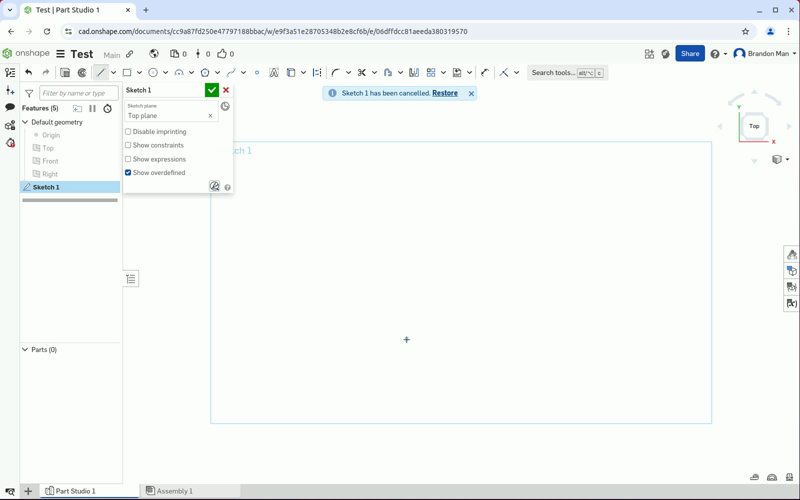
key_down(shift)
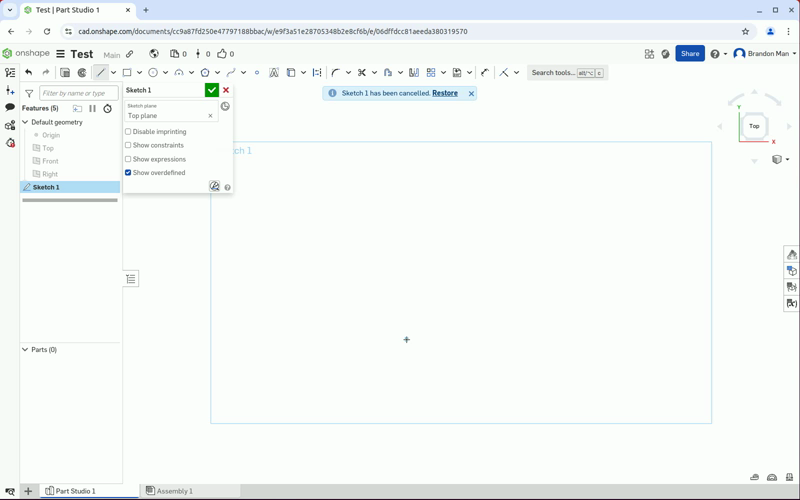
mouse_move(519, 339)
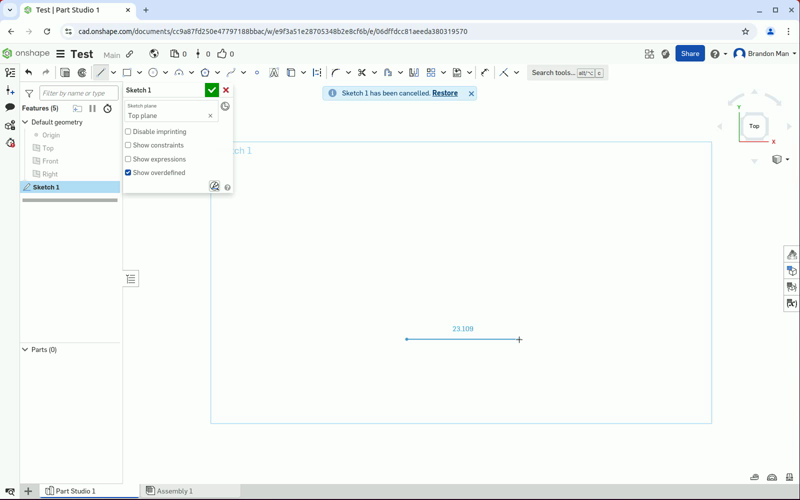
click(519, 339)
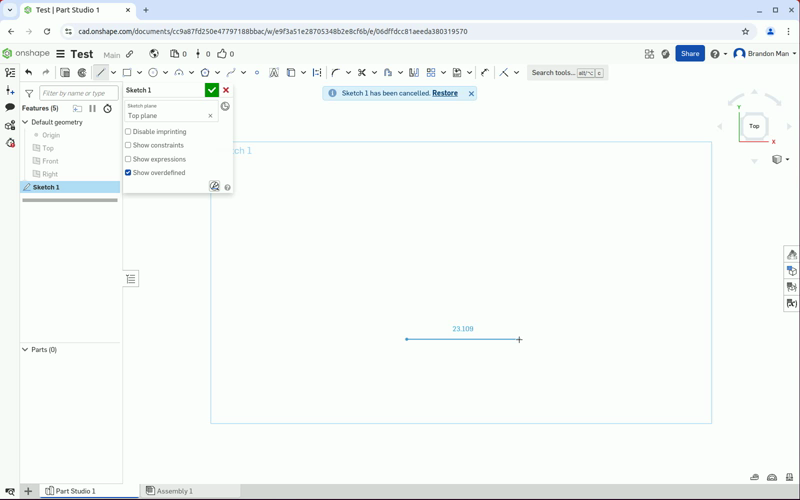
key_up(shift)
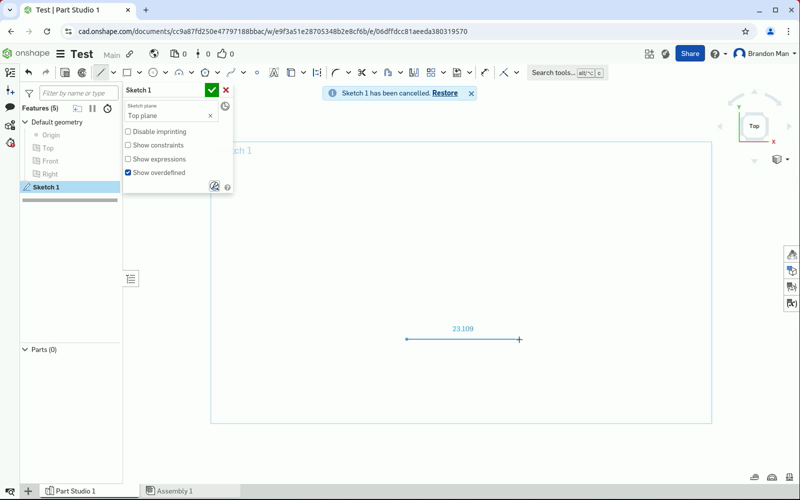
key_down(shift)
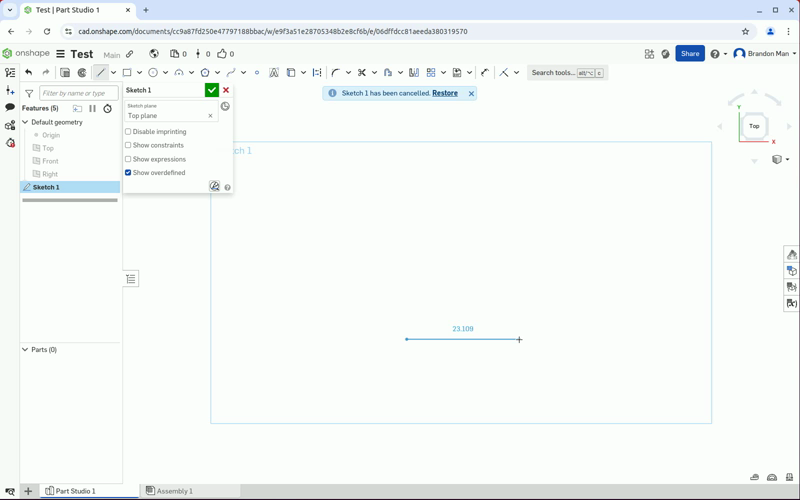
mouse_move(519, 226)
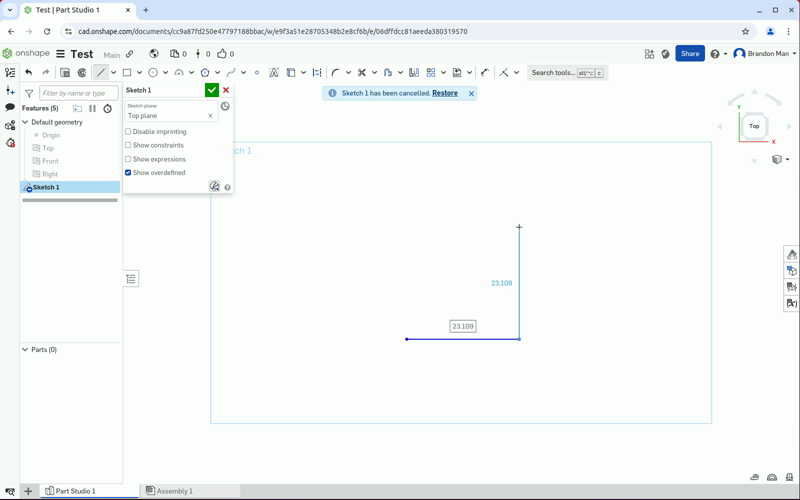
click(519, 226)
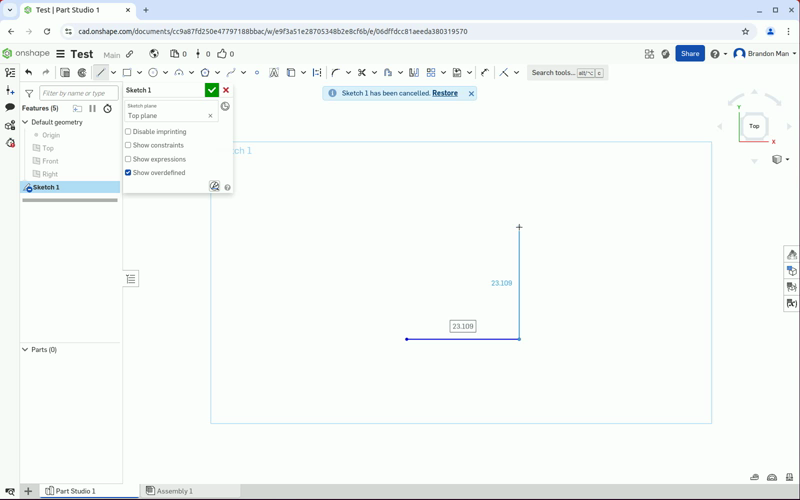
key_up(shift)
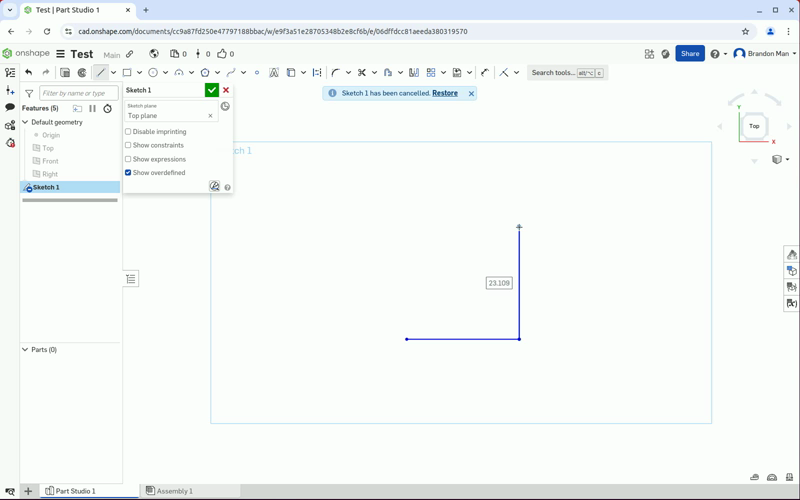
key_down(shift)
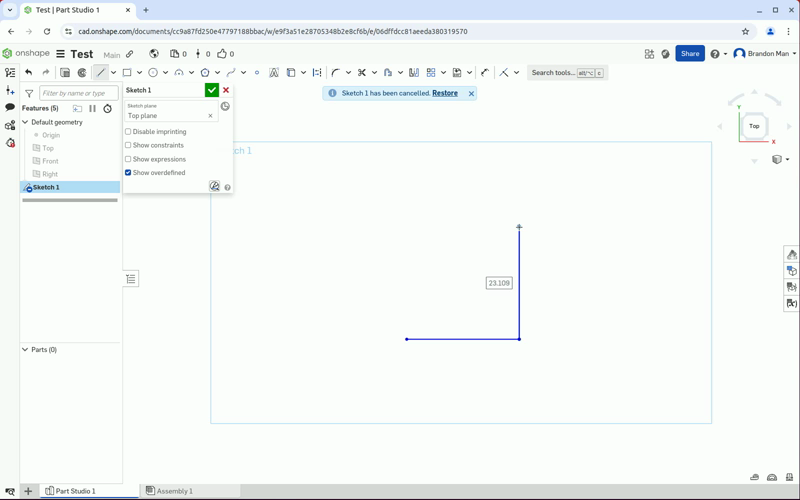
mouse_move(406, 226)
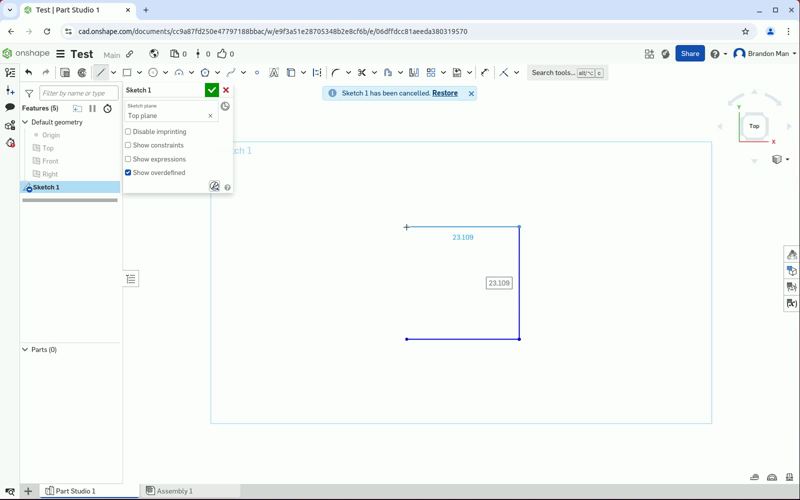
click(406, 226)
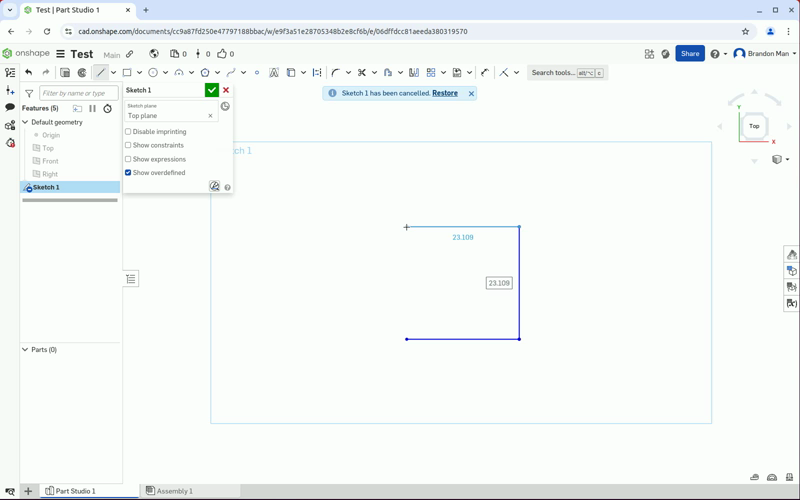
key_up(shift)
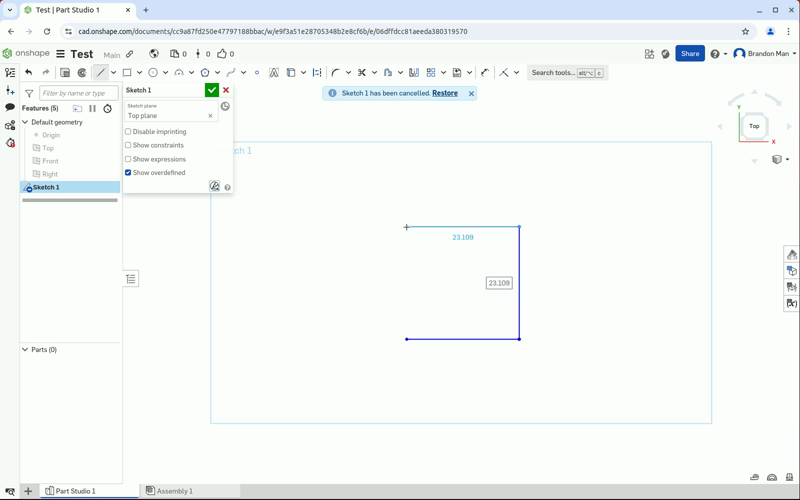
key_down(shift)
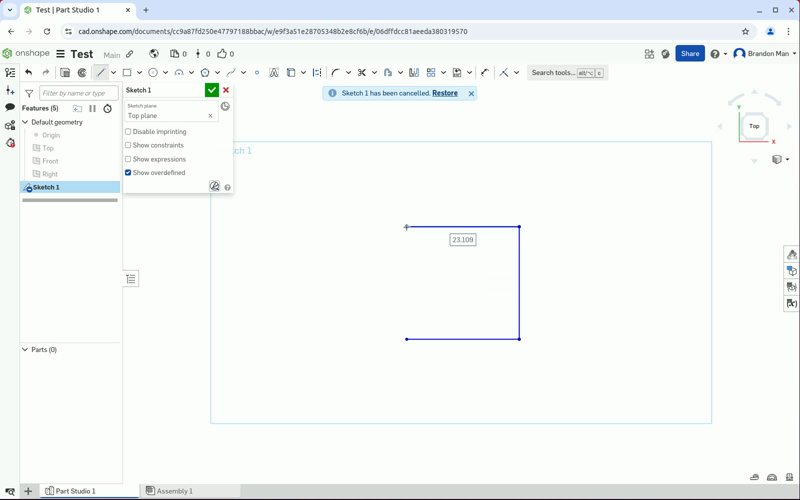
mouse_move(406, 339)
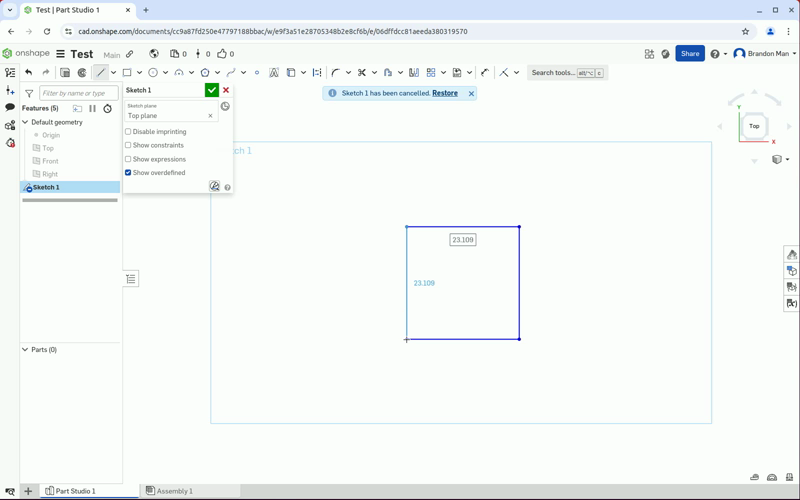
key_up(shift)
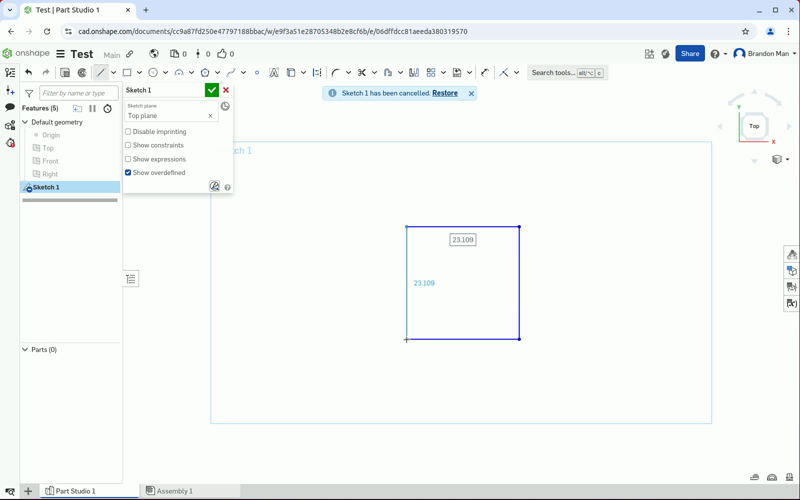
click(406, 339)
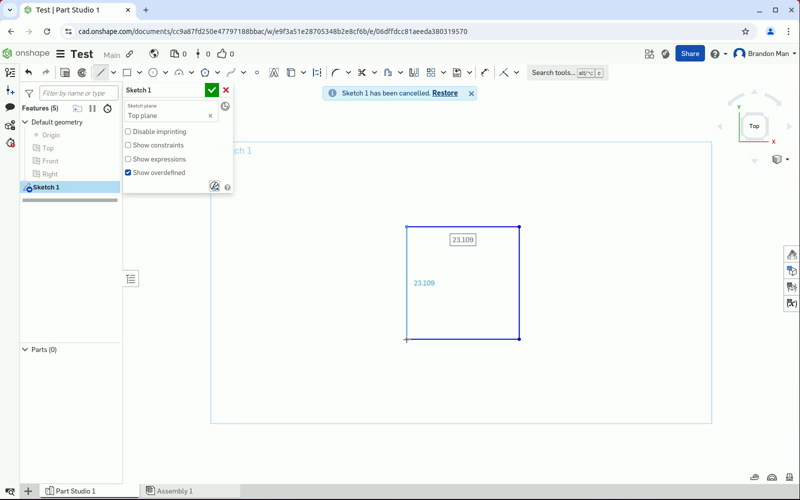
key(esc)
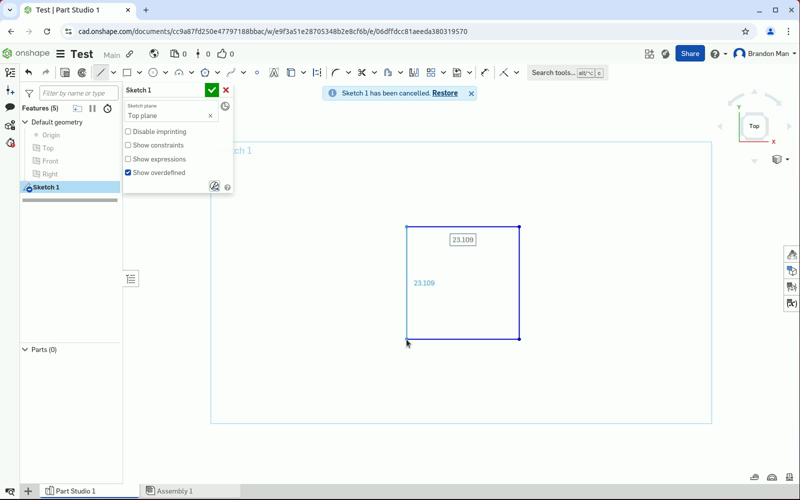
mouse_move(447, 300)
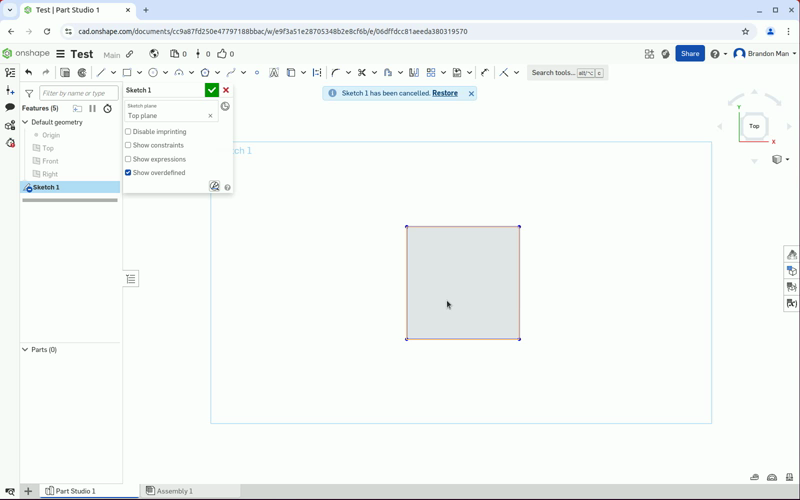
click(447, 300)
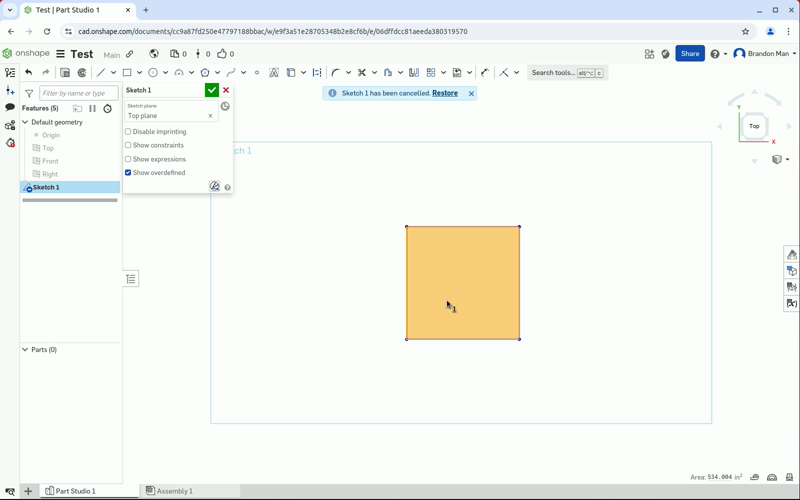
mouse_move(73, 352)
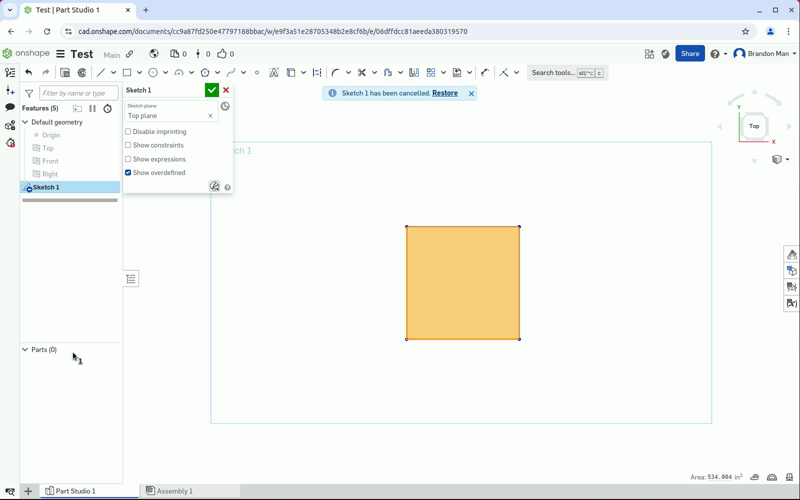
key(shift+y)
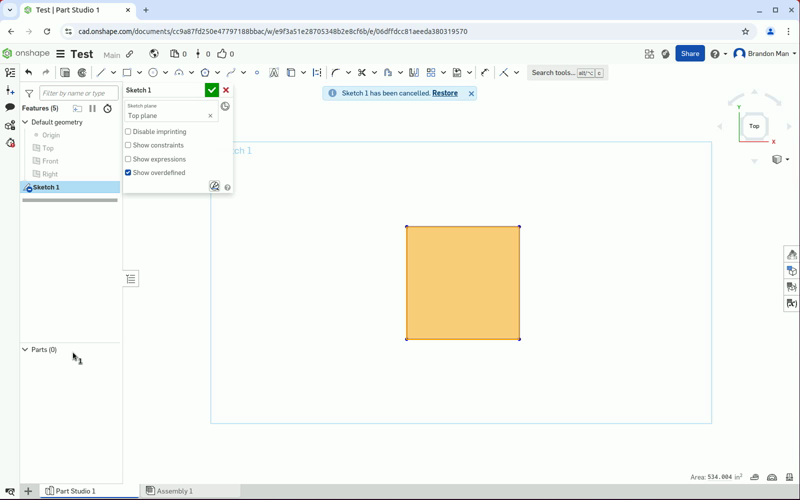
key(shift+e)
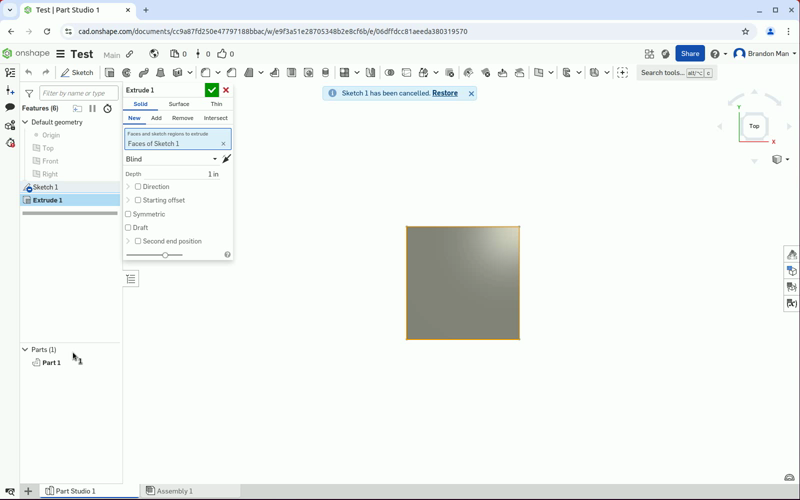
mouse_move(143, 106)
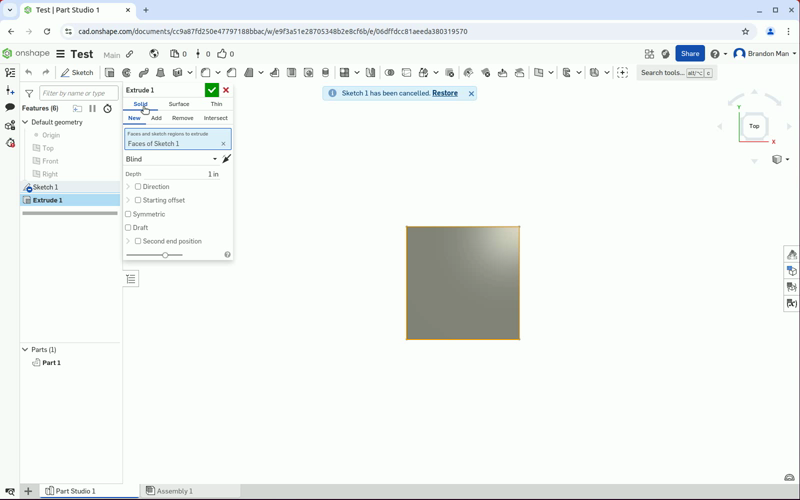
click(143, 106)
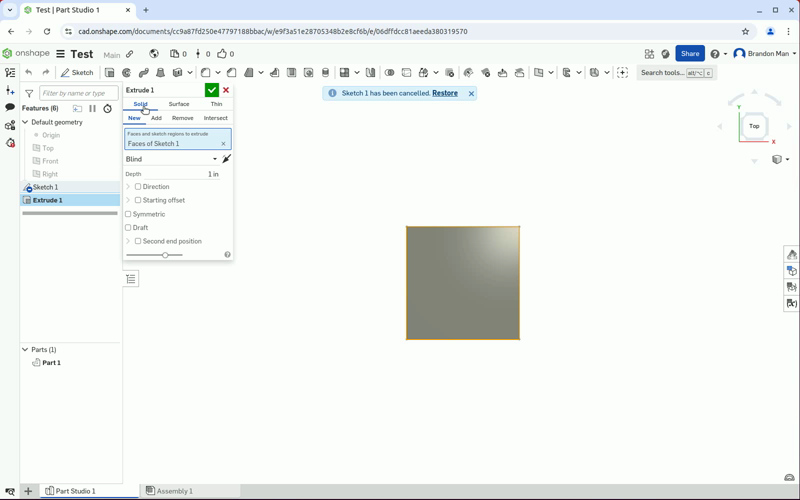
mouse_move(137, 120)
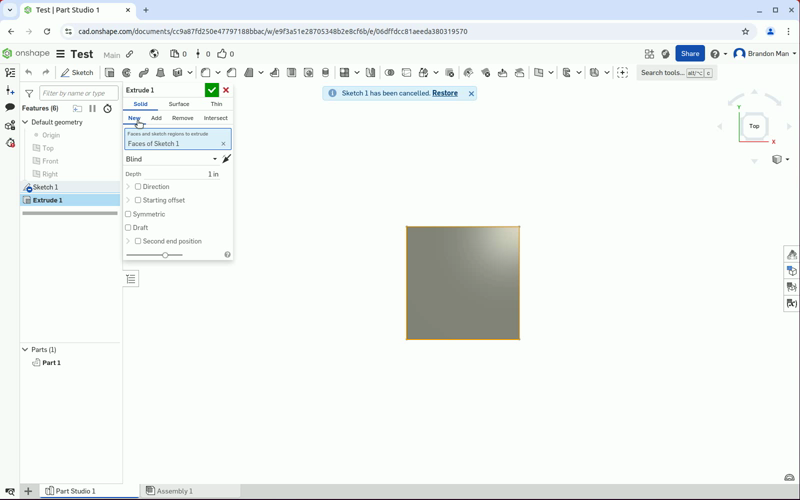
click(137, 120)
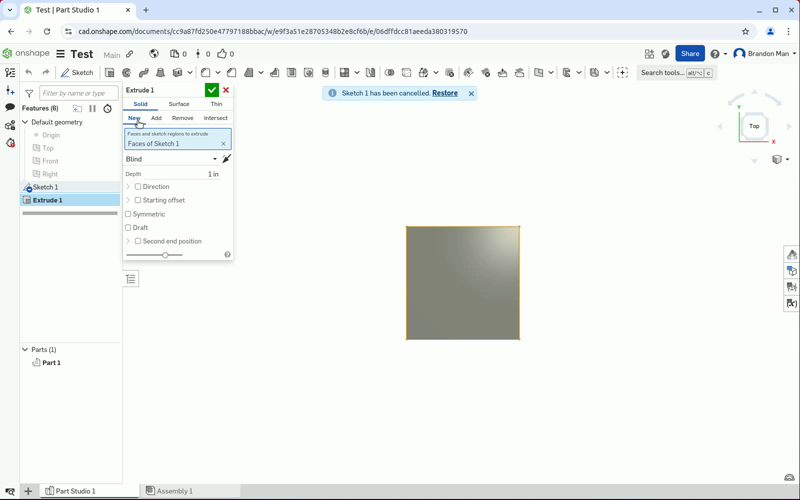
key(tab, 4)
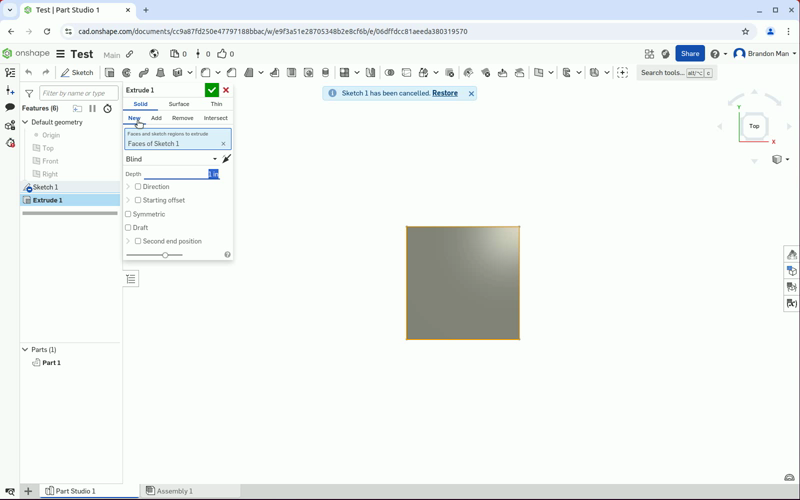
text(23.108)
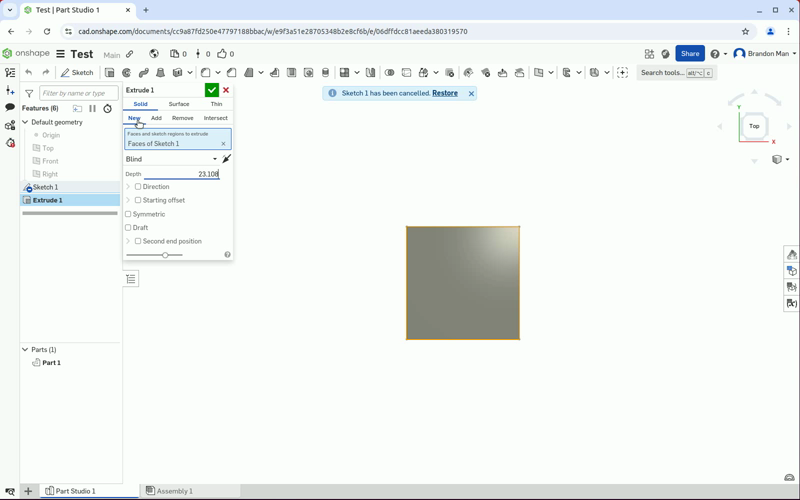
key(enter)
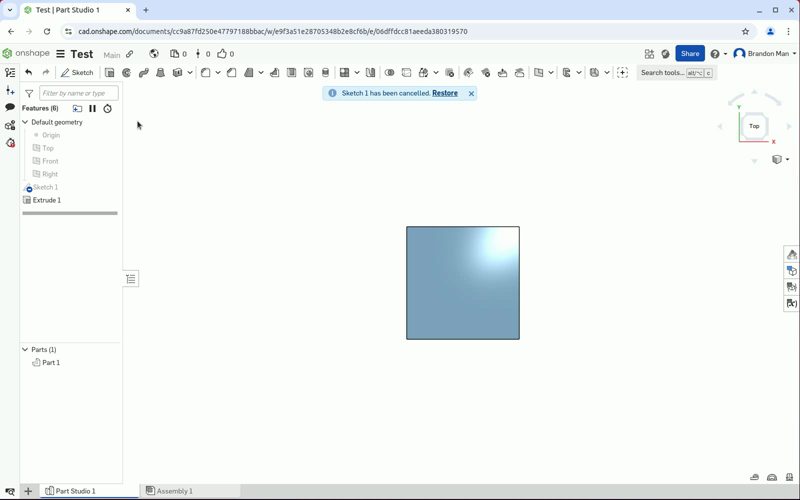
key(shift+h)
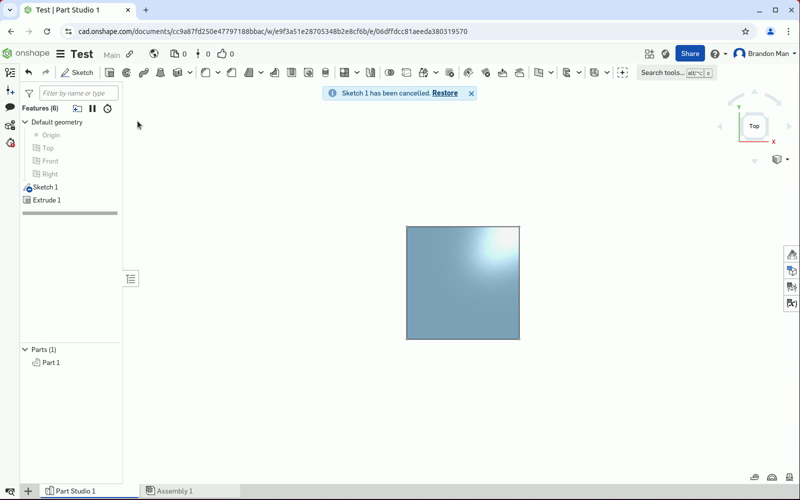
key(shift+h)
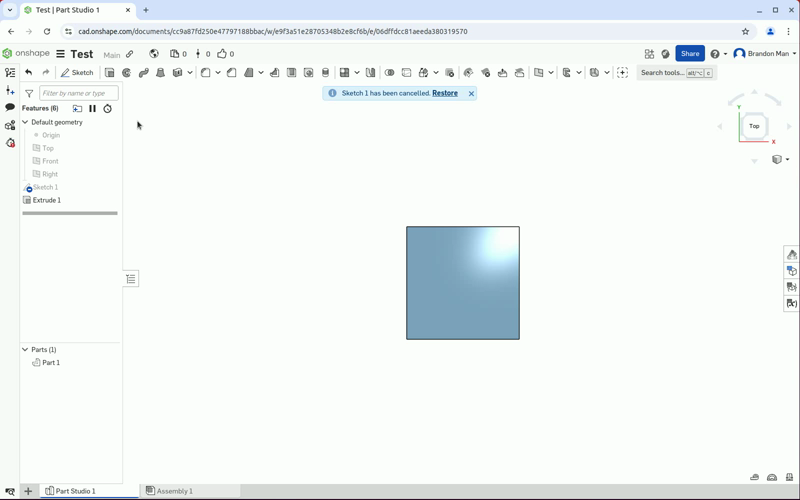
mouse_move(73, 189)
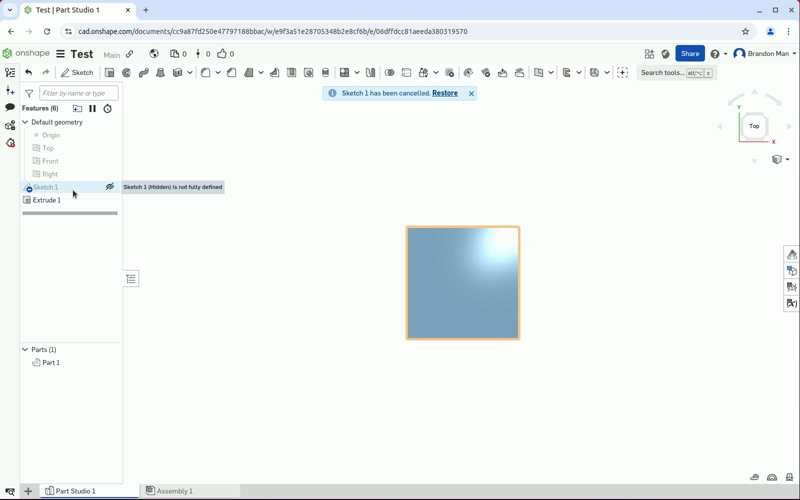
click(73, 189)
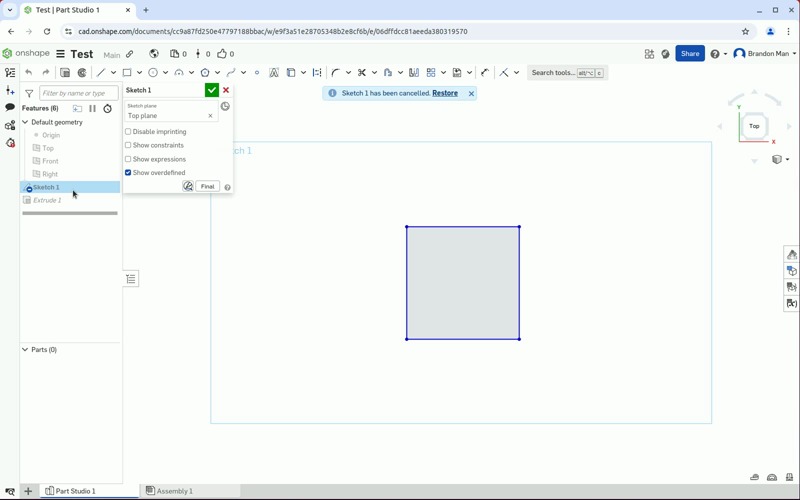
mouse_move(229, 92)
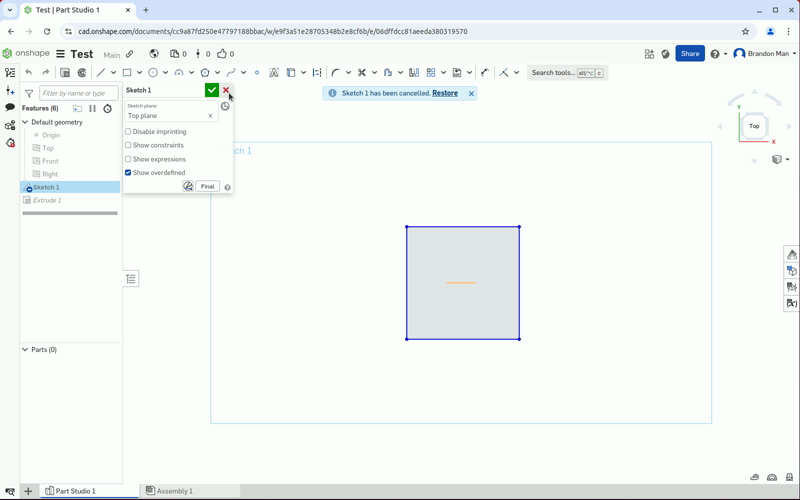
click(229, 92)
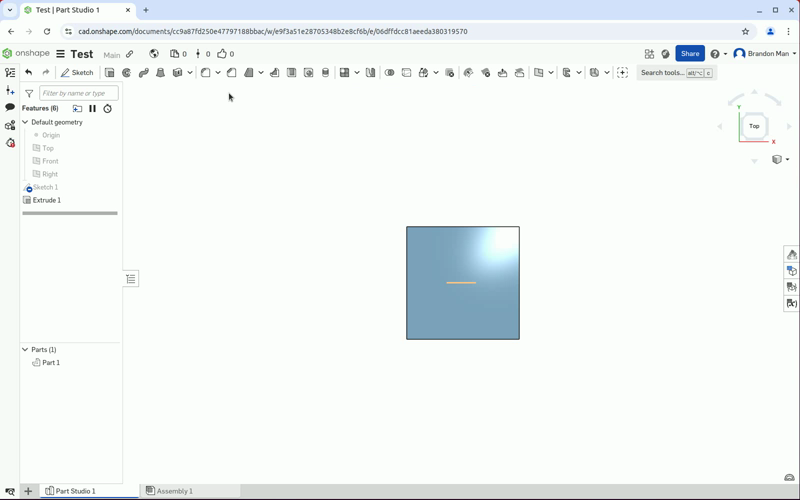
mouse_move(541, 75)
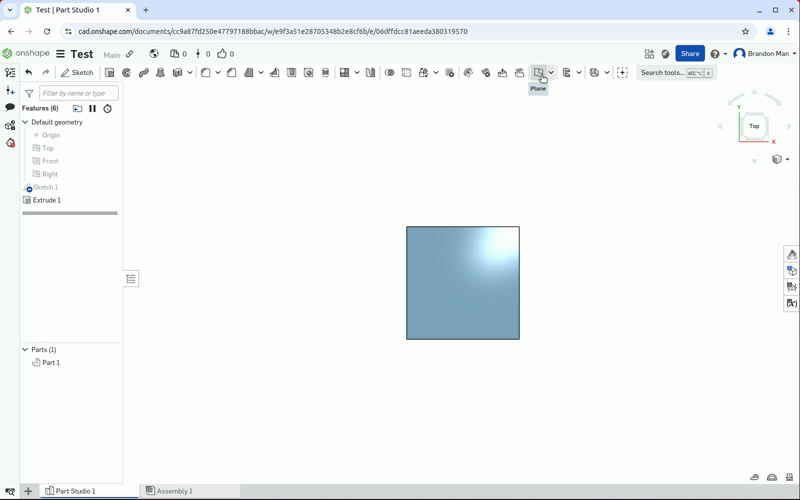
click(541, 75)
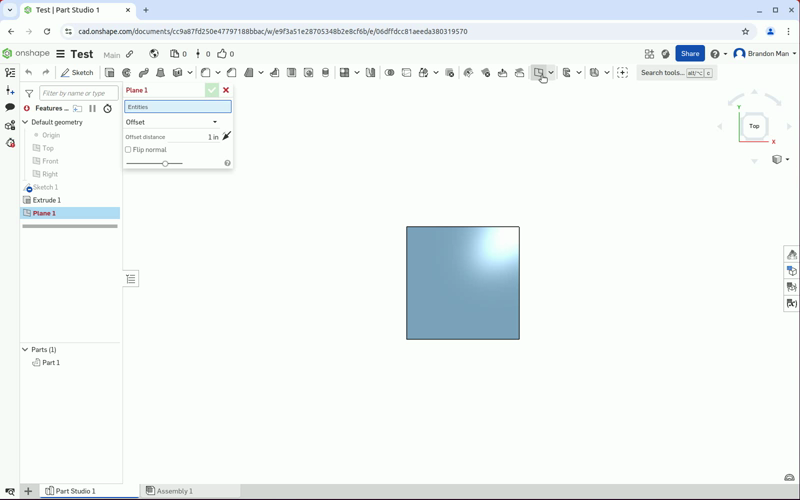
mouse_move(73, 150)
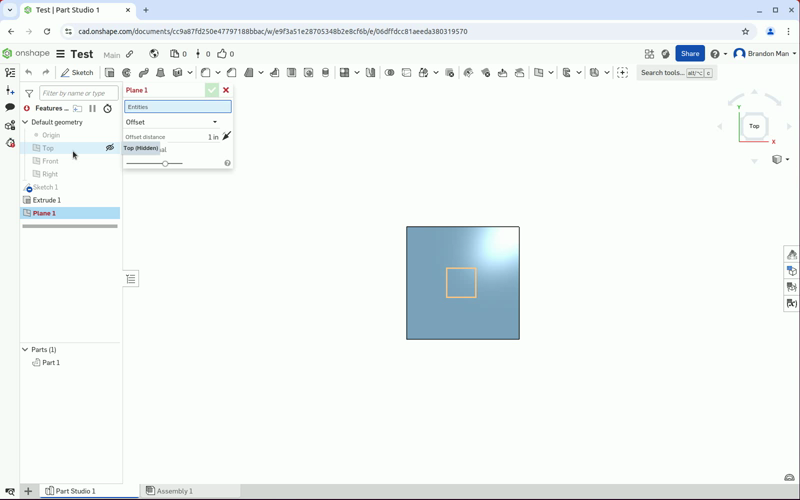
click(73, 150)
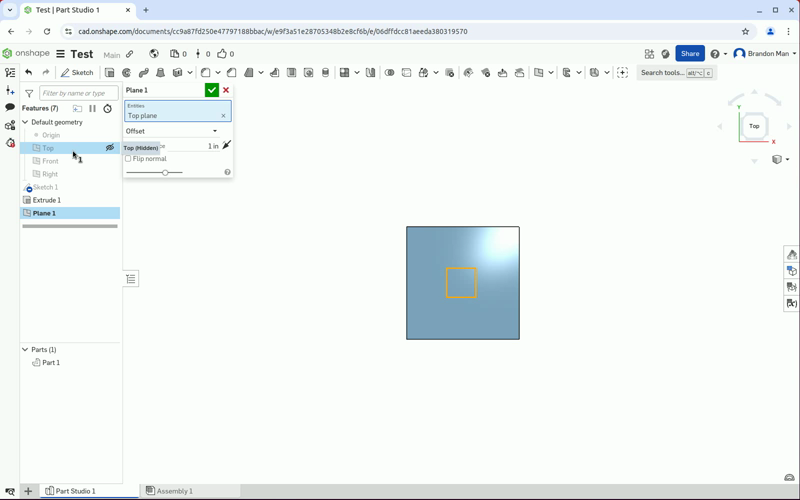
key(tab, 2)
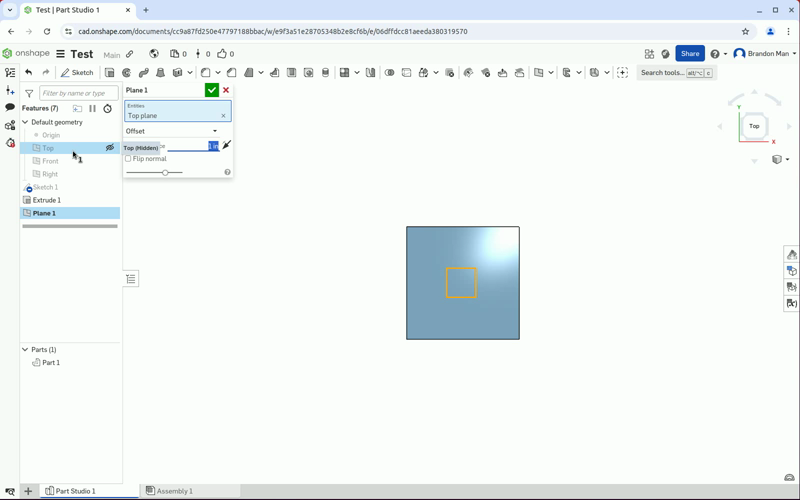
text(23.108)
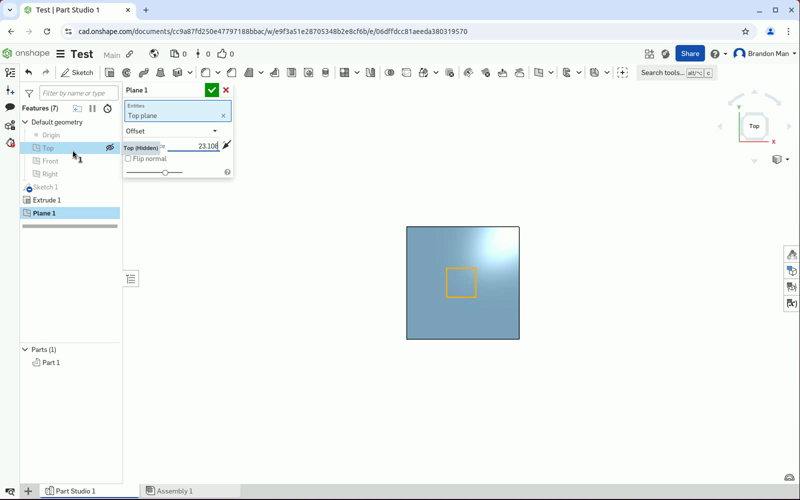
key(enter, 2)
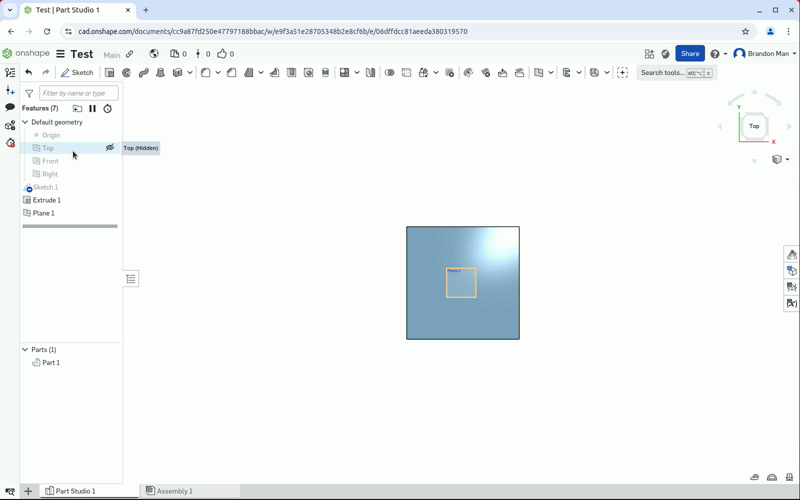
key(shift+s)
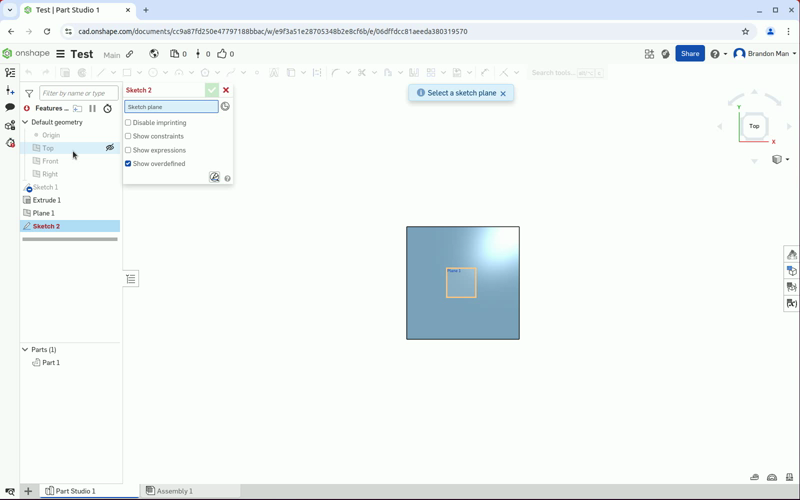
mouse_move(73, 215)
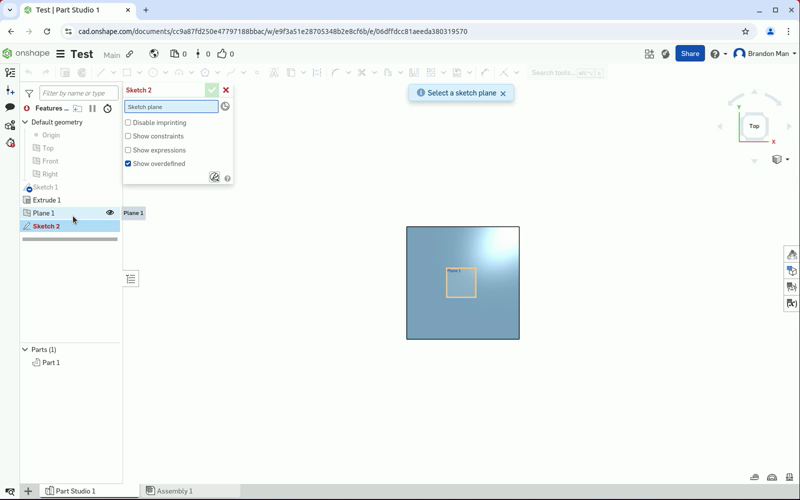
click(73, 215)
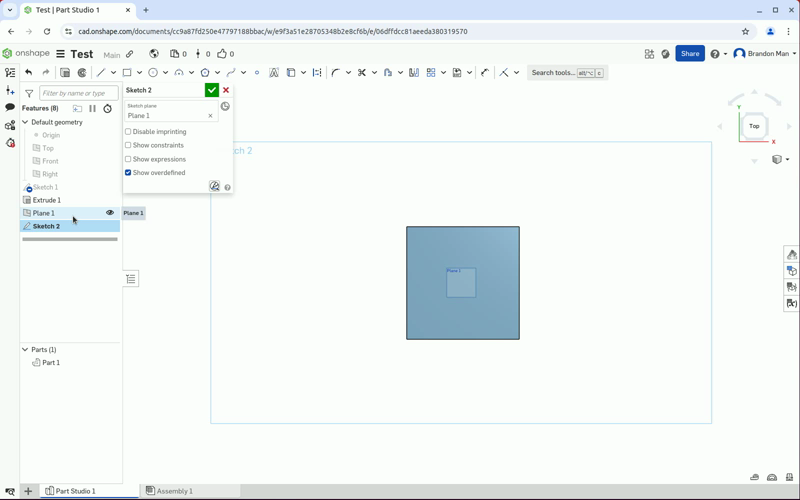
mouse_move(73, 352)
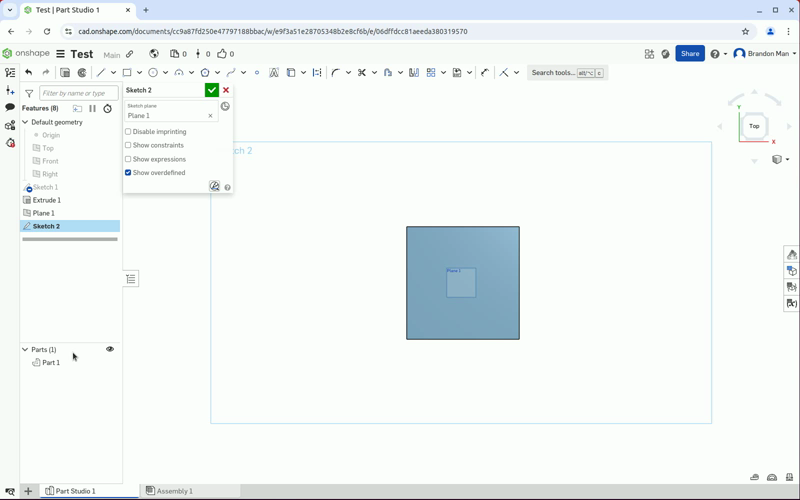
key(y)
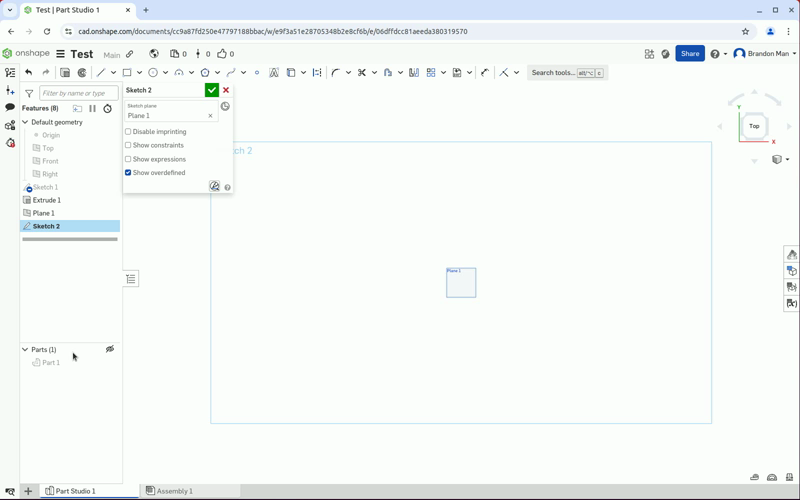
key(c)
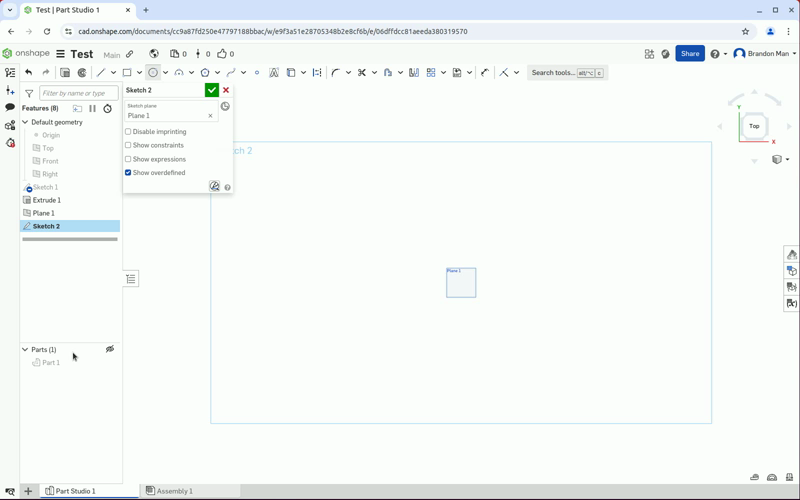
key_down(shift)
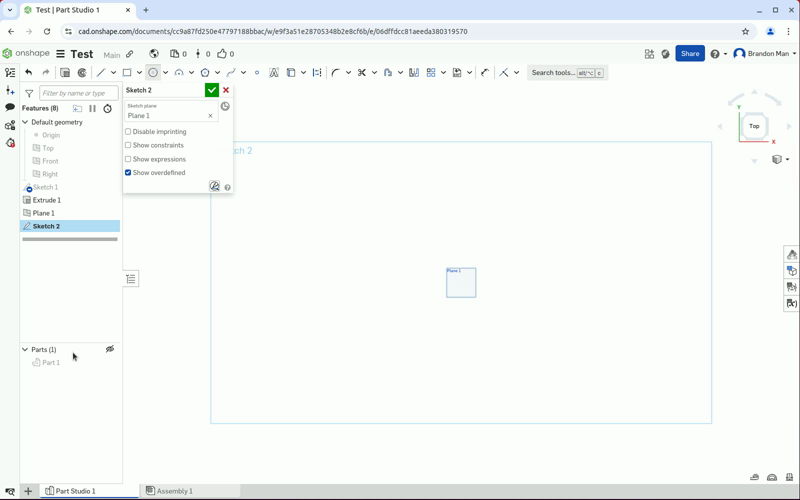
mouse_move(461, 282)
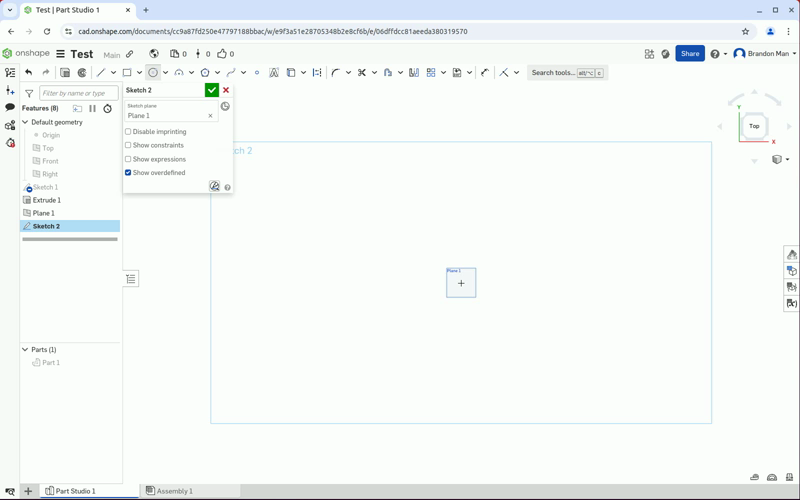
click(461, 282)
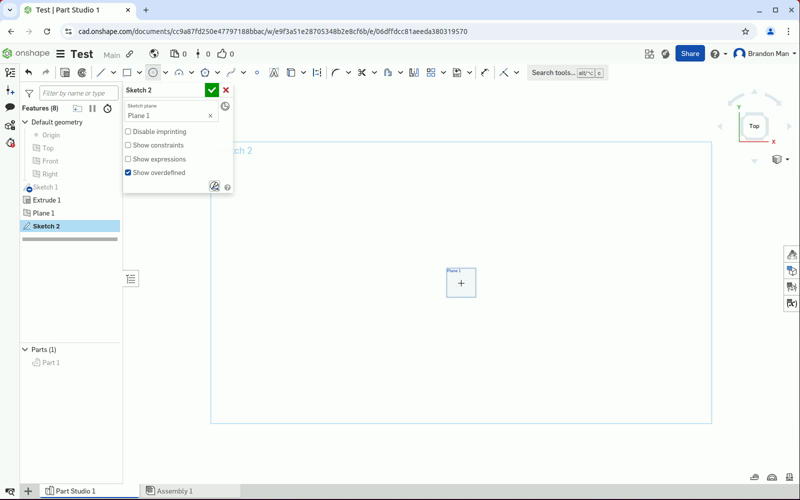
key_up(shift)
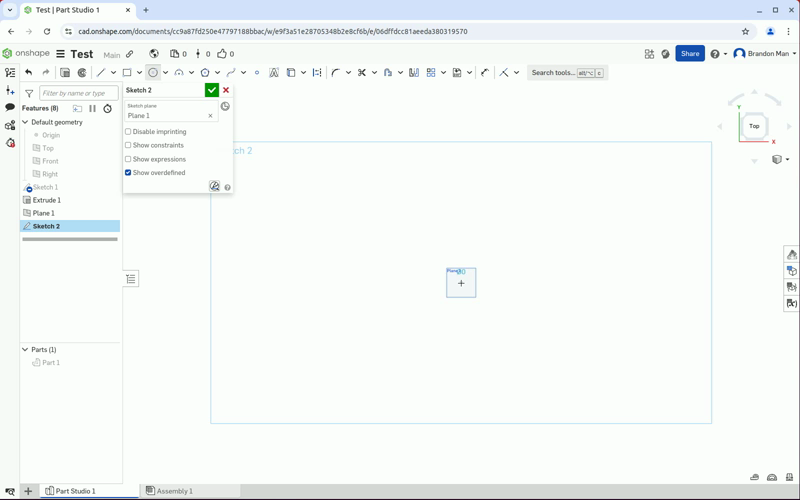
mouse_move(503, 282)
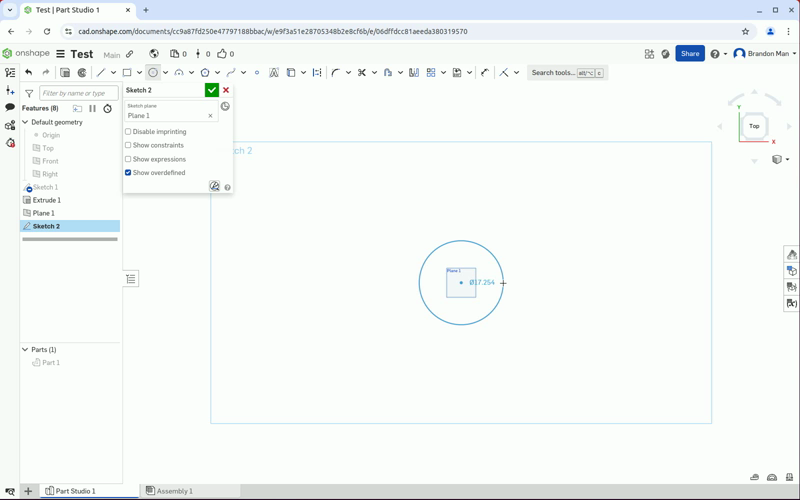
click(503, 282)
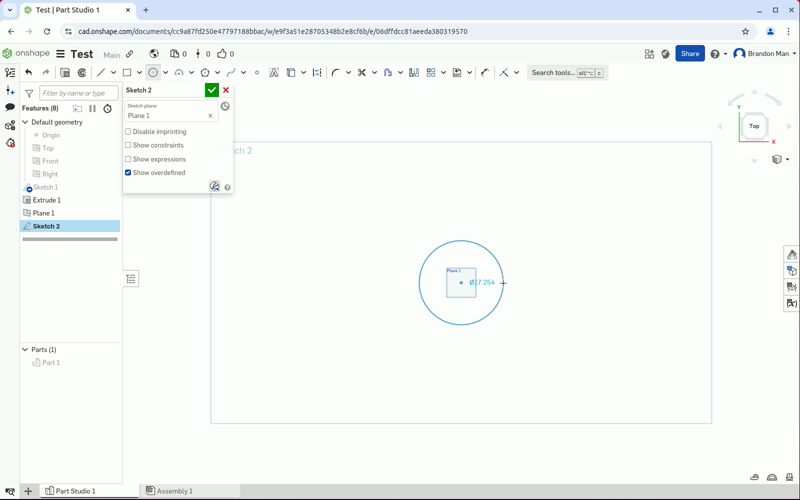
key(esc)
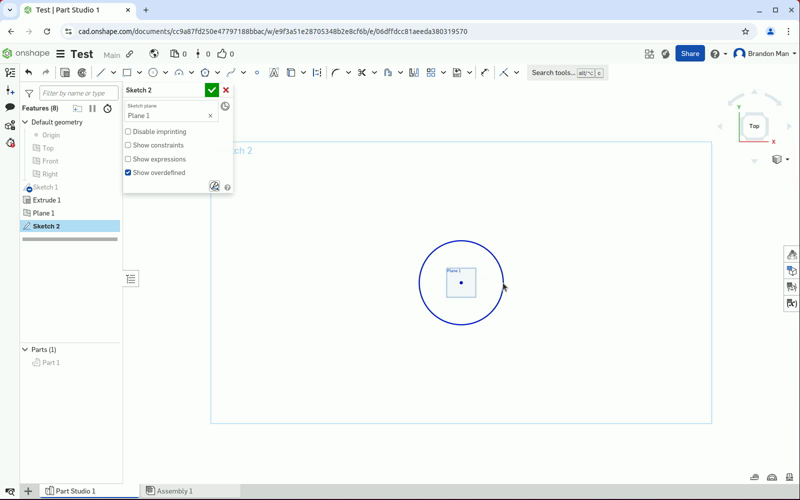
mouse_move(482, 296)
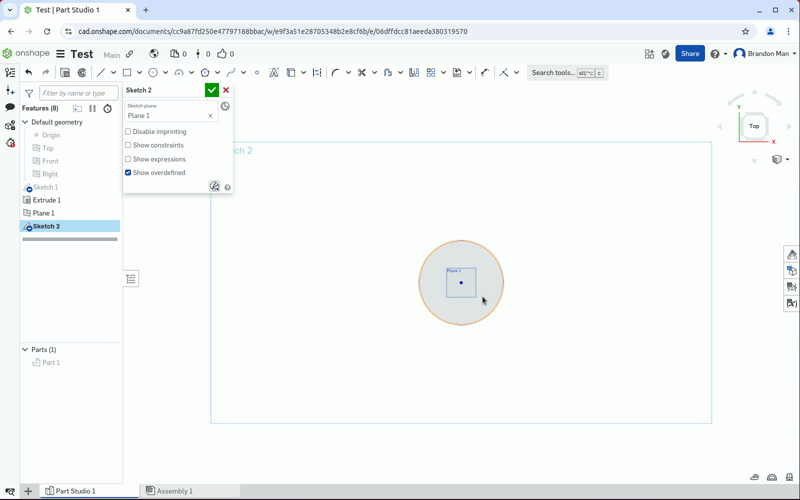
click(482, 296)
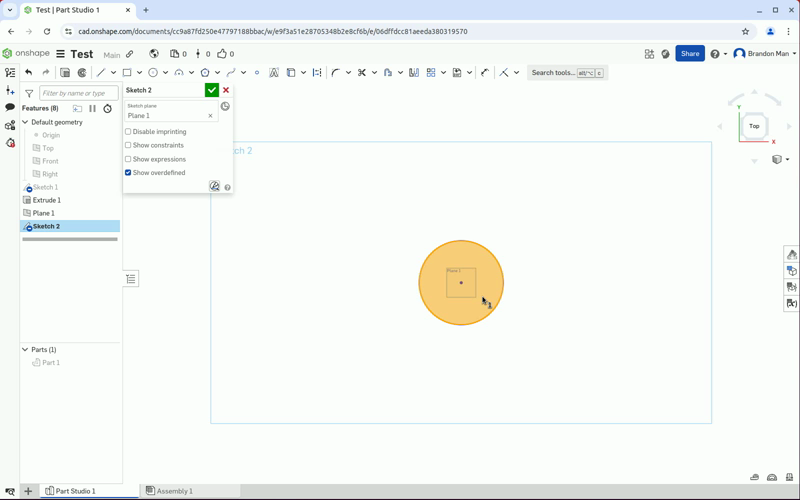
mouse_move(73, 352)
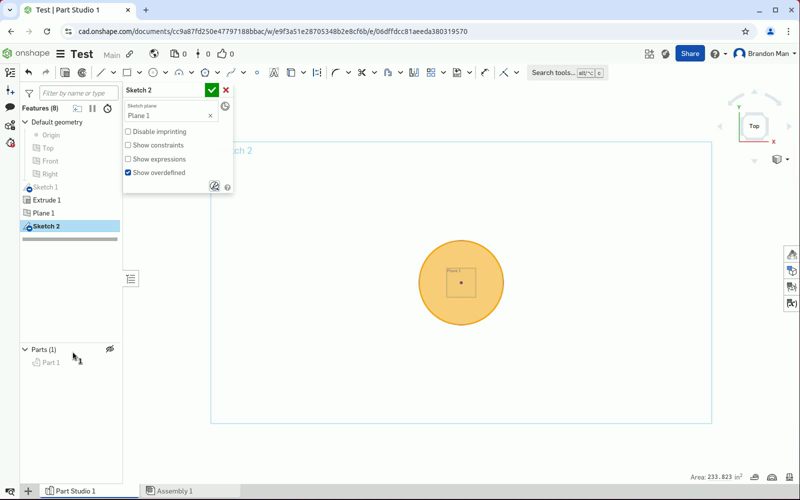
key(shift+y)
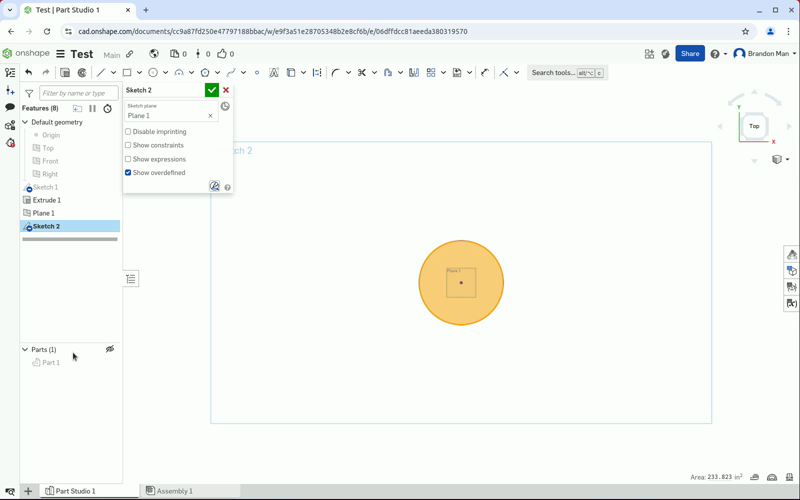
key(shift+e)
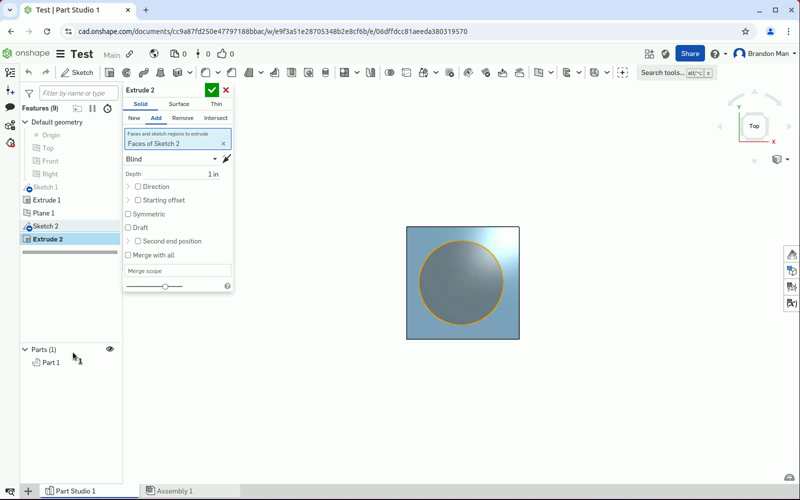
mouse_move(143, 106)
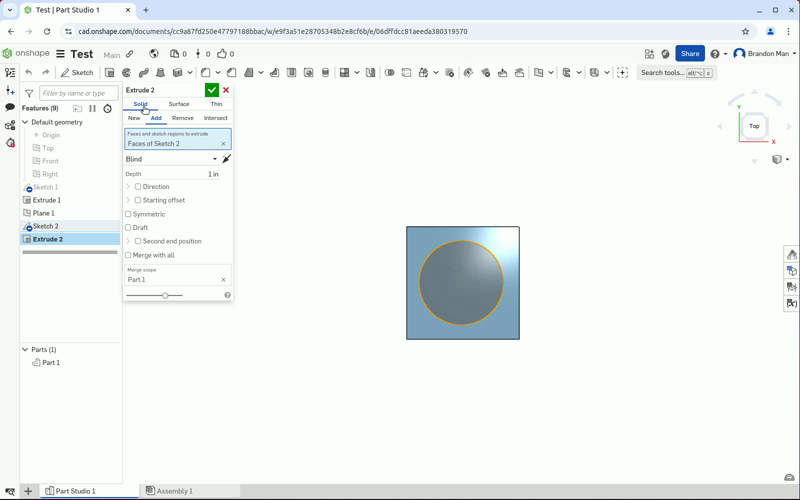
click(143, 106)
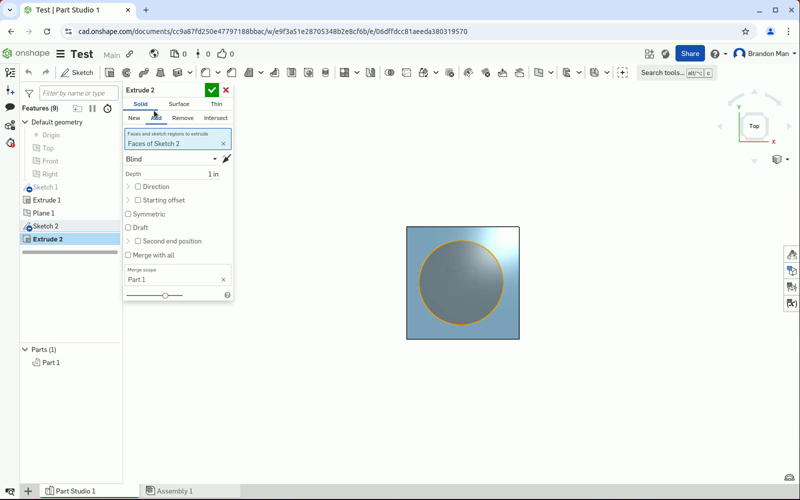
mouse_move(186, 120)
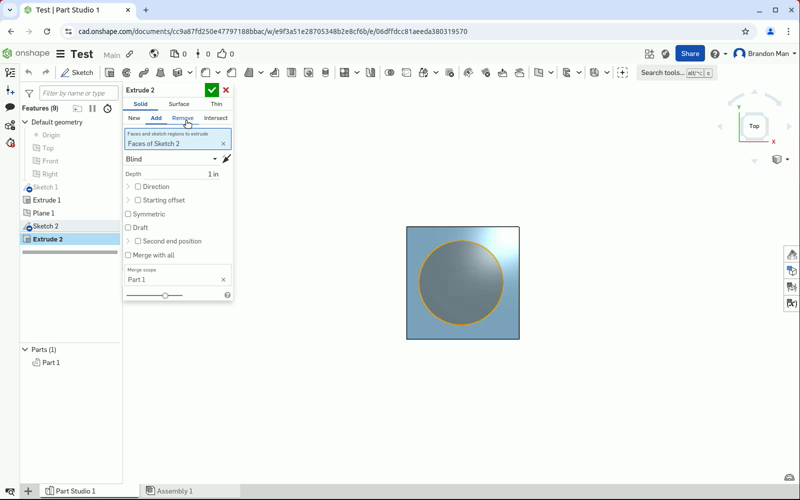
click(186, 120)
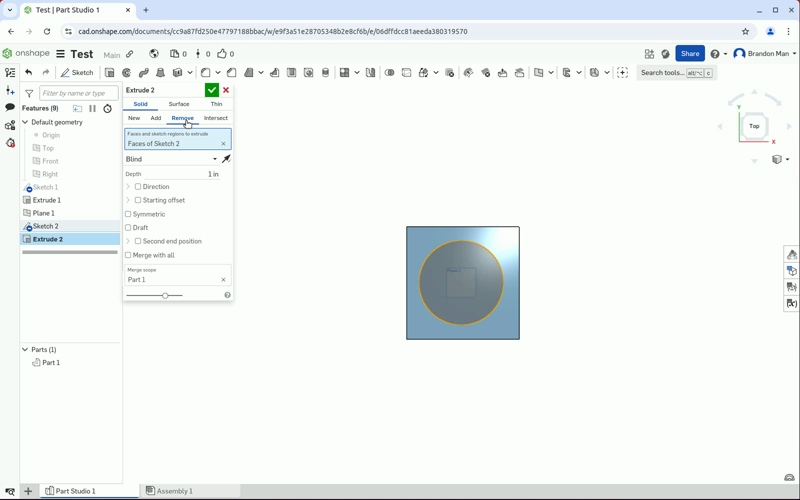
key(tab, 4)
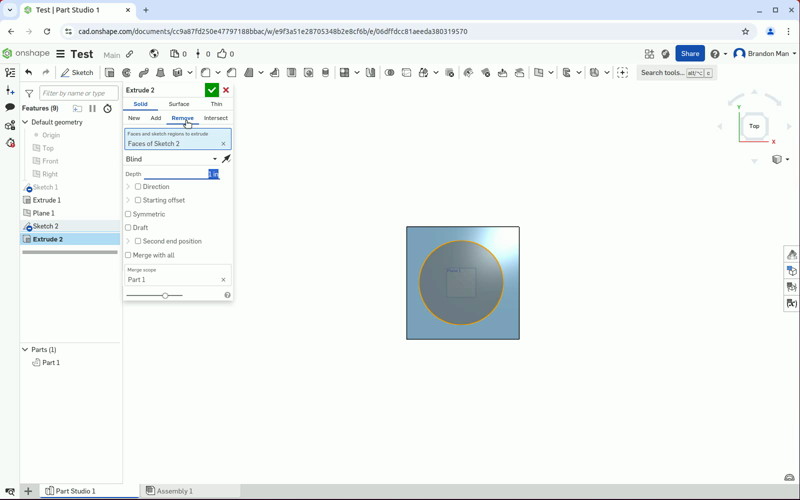
text(30.811)
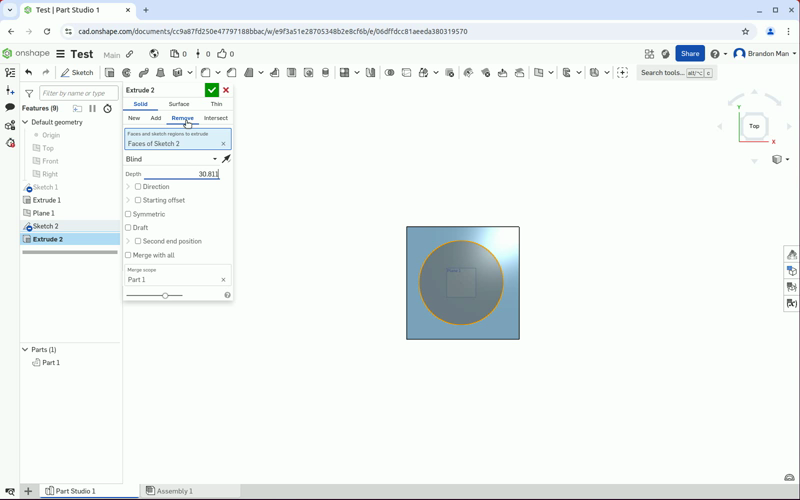
key(tab, 6)
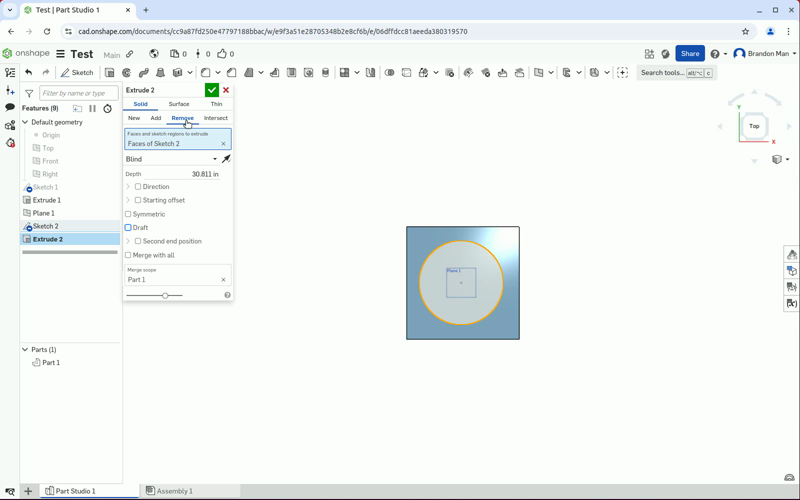
key(space)
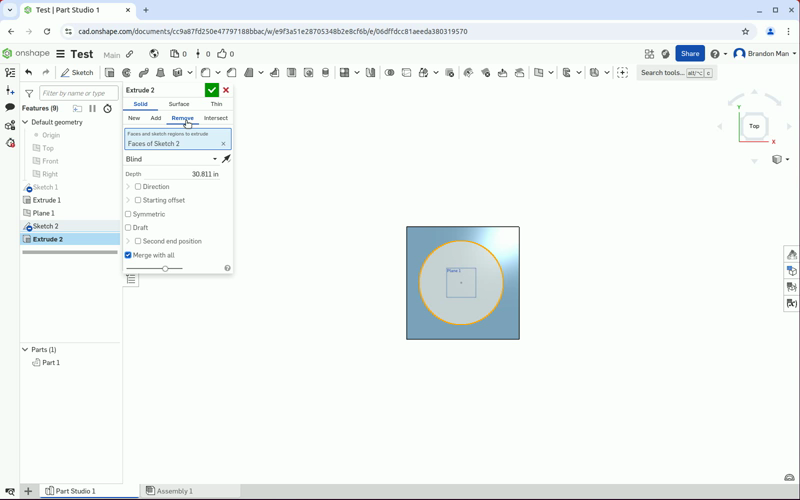
key(enter)
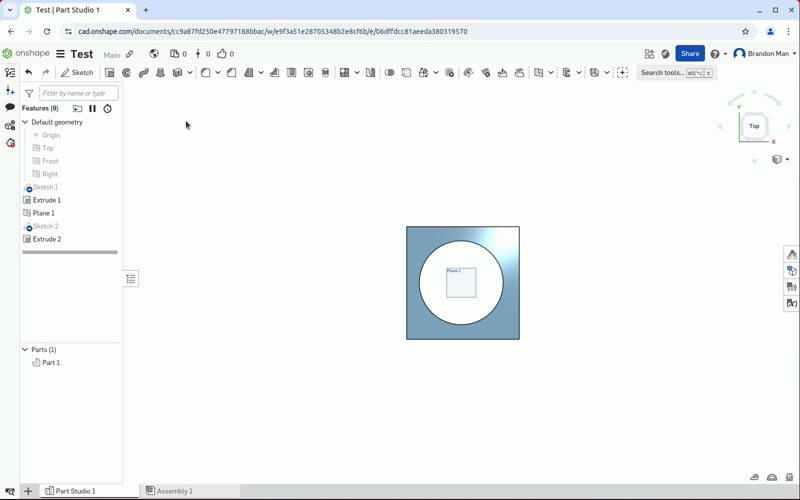
key(shift+h)
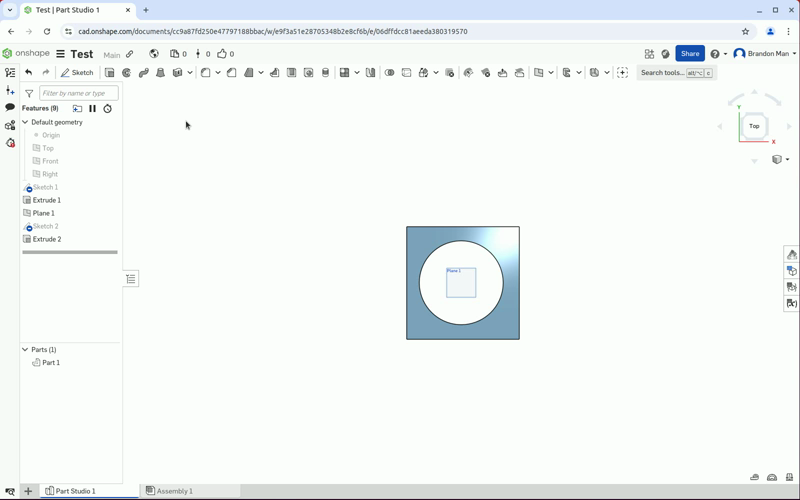
key(shift+h)
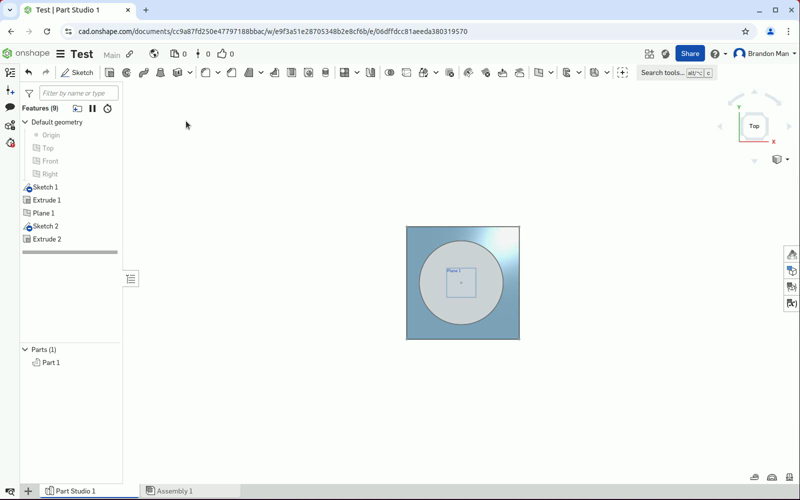
key(shift+7)
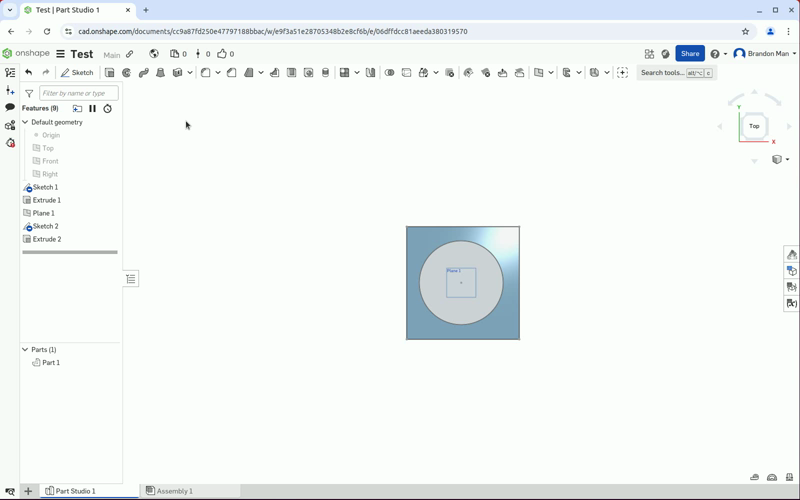
key(up, 3)
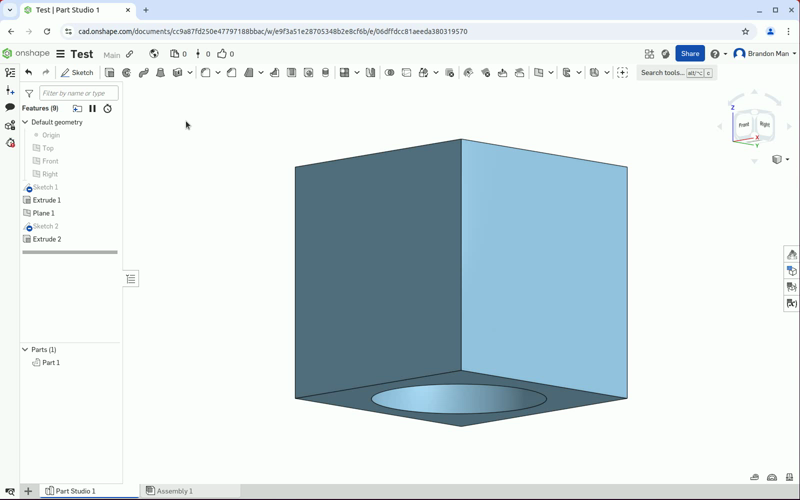
key(left, 3)
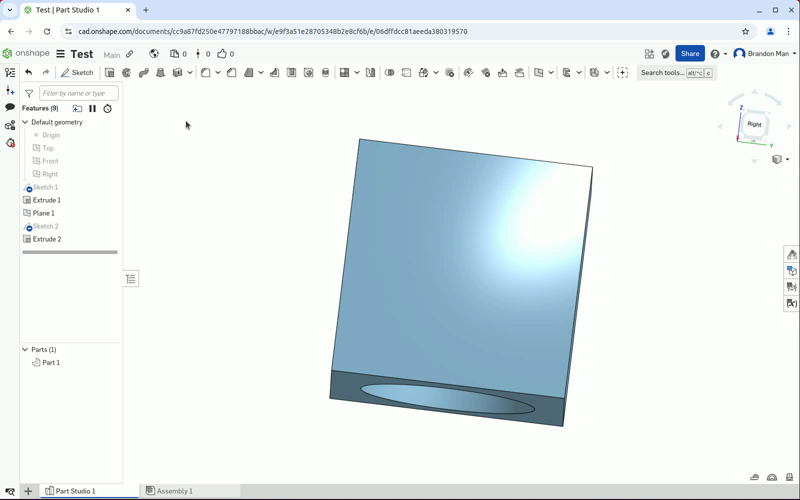
key(right, 3)
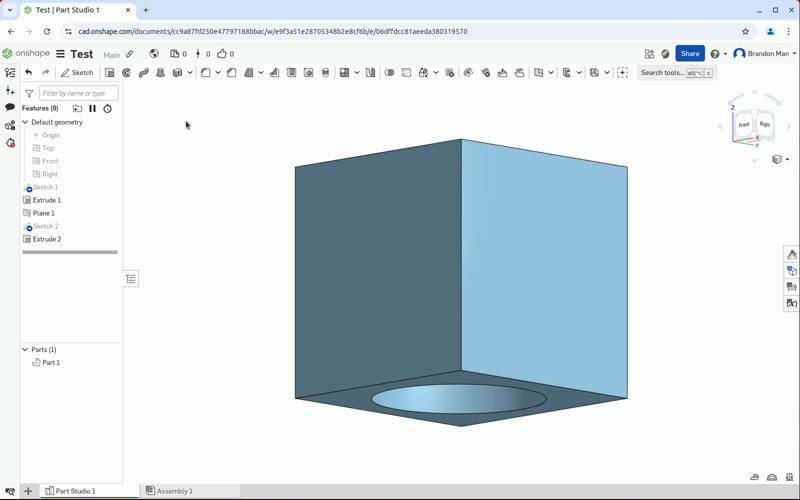
key(down, 3)
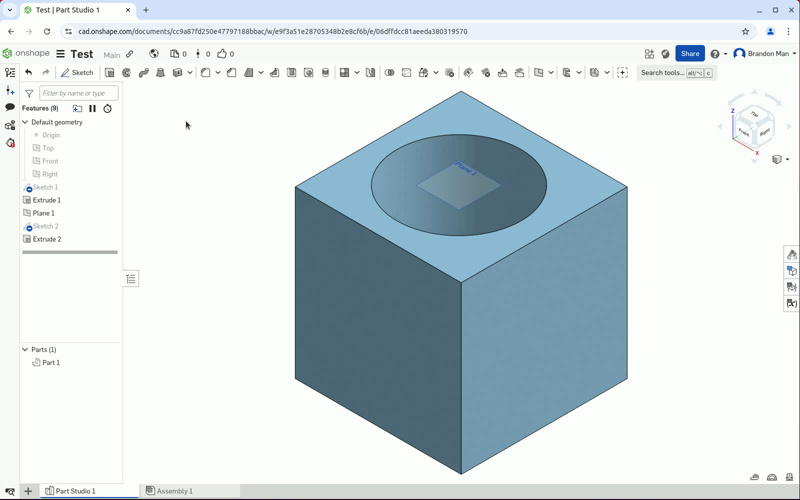
mouse_move(73, 189)
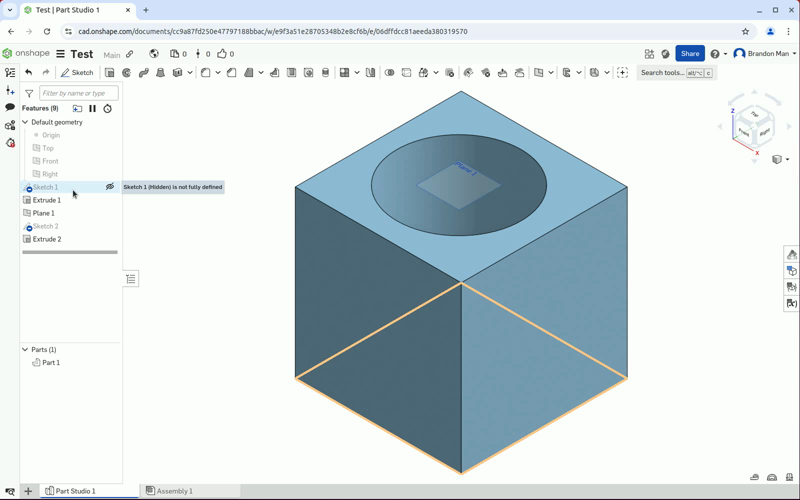
click(73, 189)